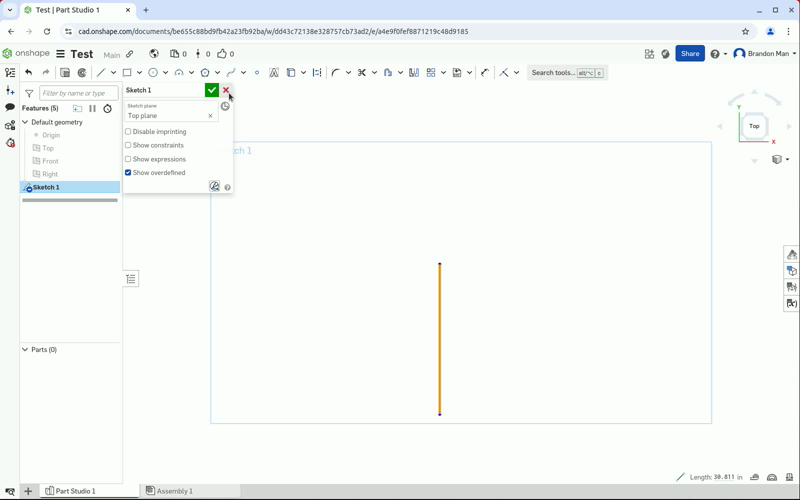
key(shift+h)
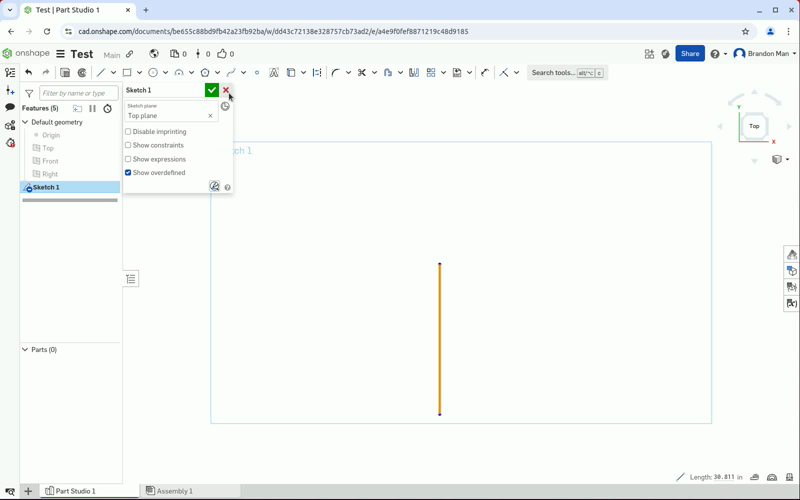
key(shift+s)
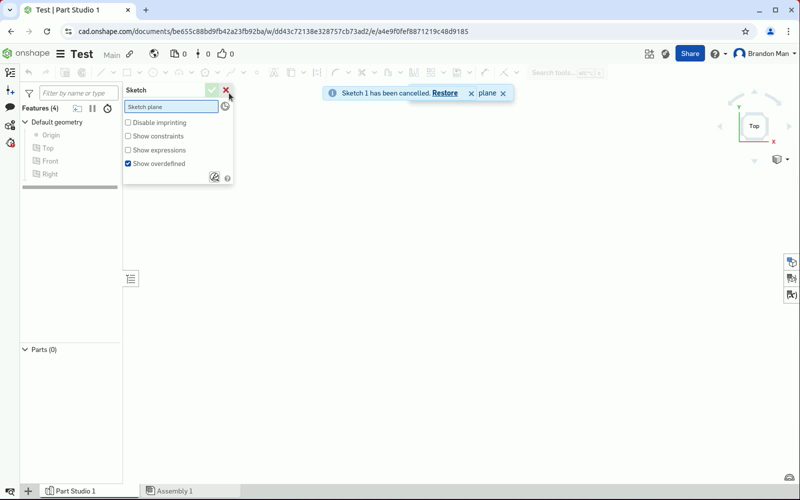
mouse_move(73, 150)
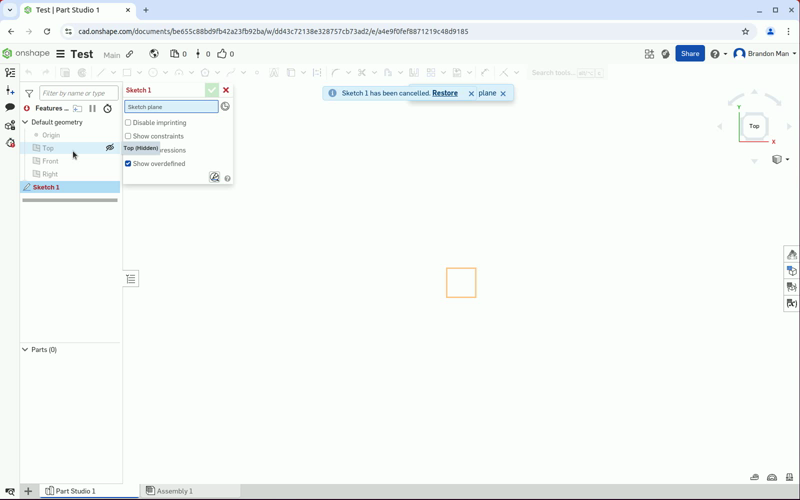
click(73, 150)
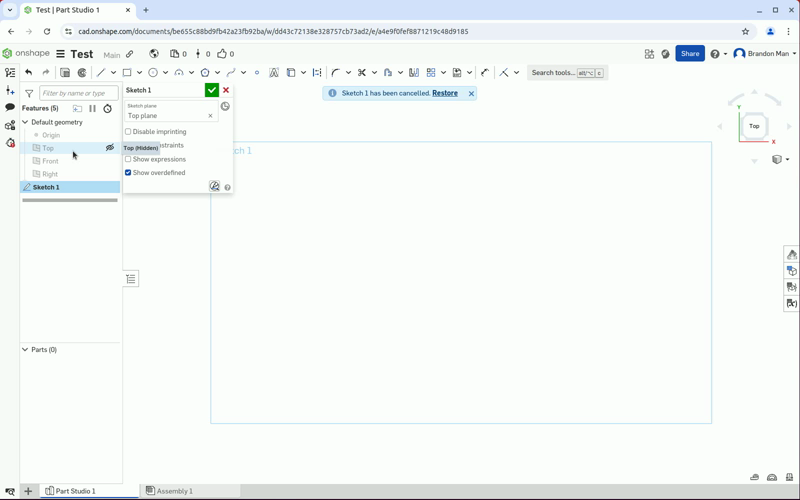
mouse_move(73, 352)
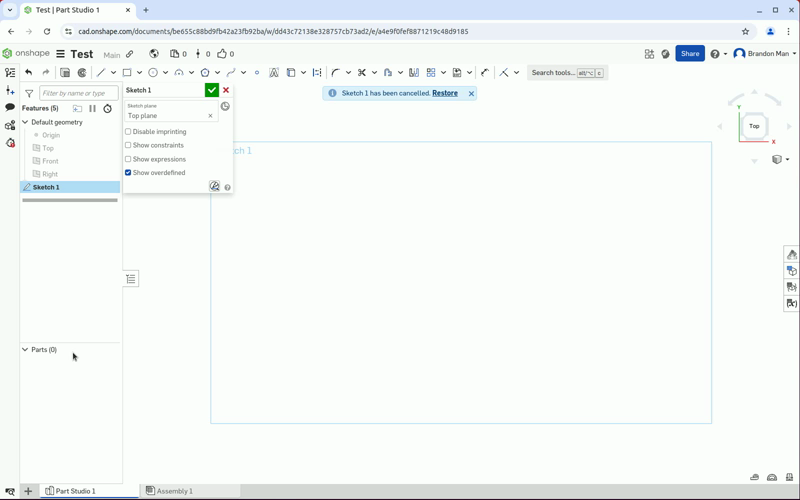
key(y)
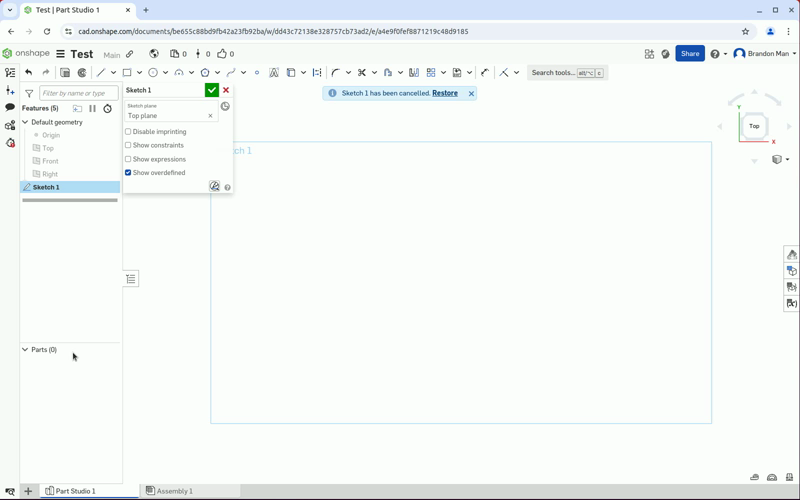
key(l)
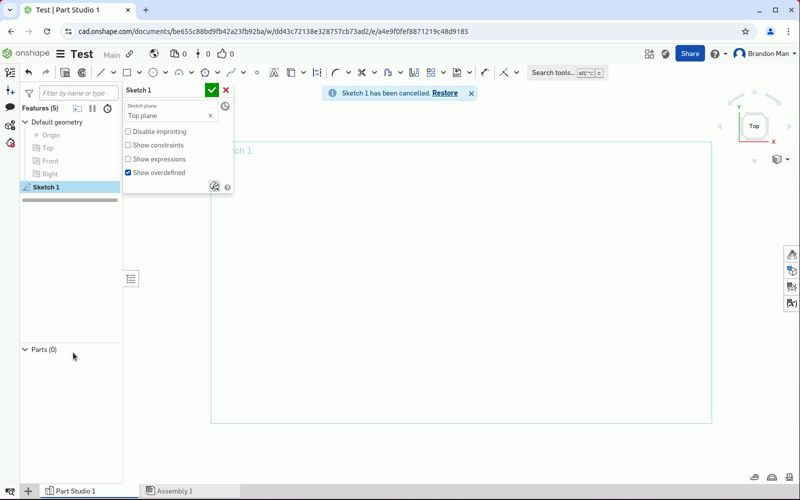
key_down(shift)
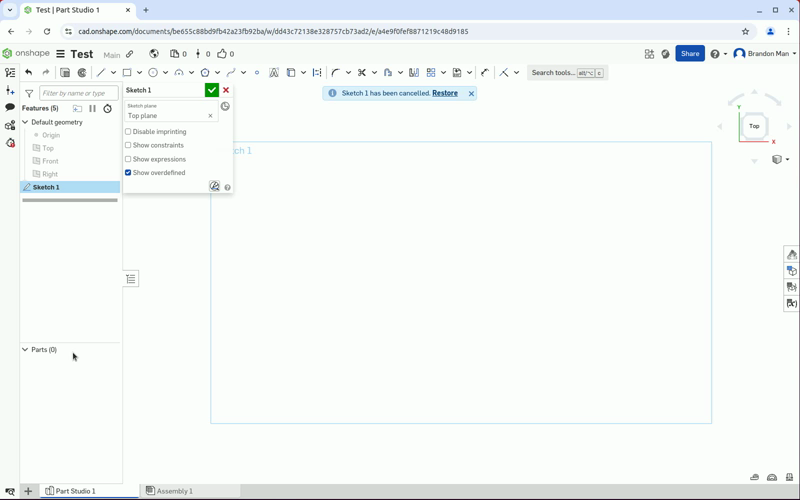
mouse_move(418, 332)
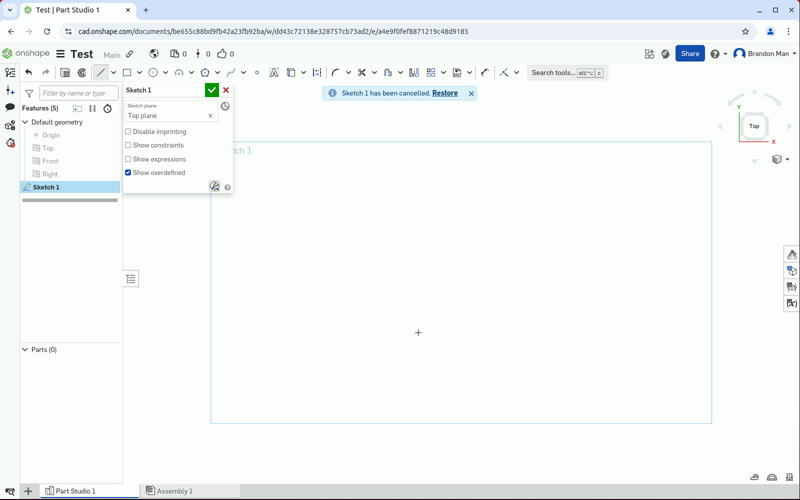
click(418, 332)
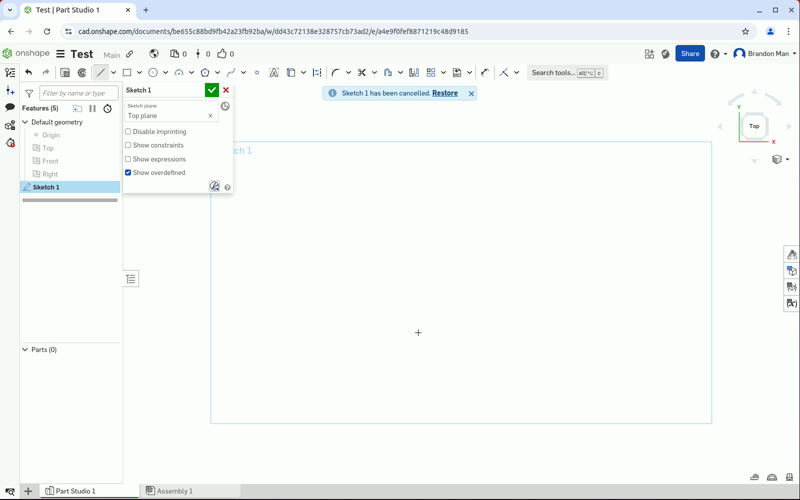
key_up(shift)
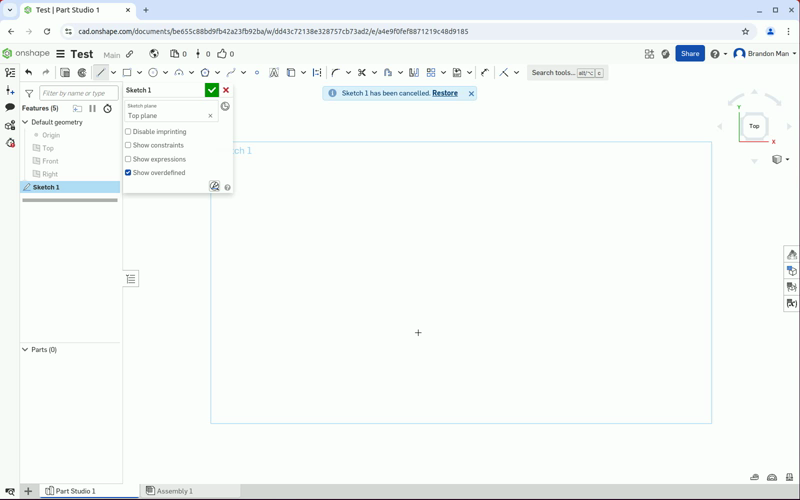
key_down(shift)
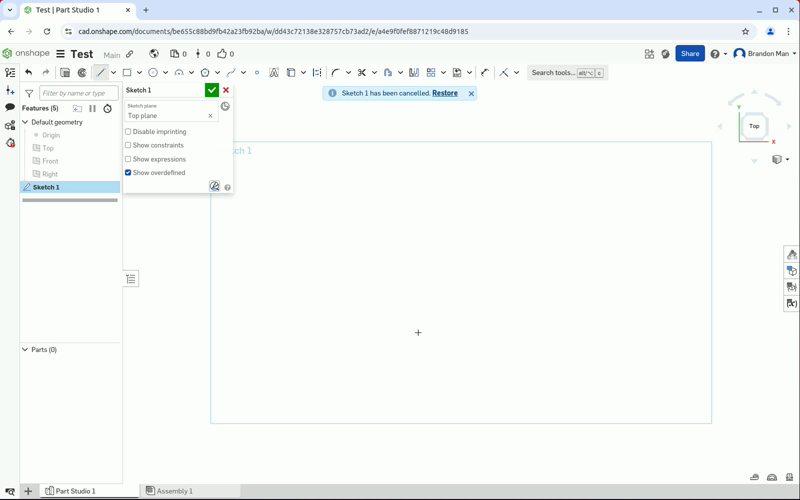
mouse_move(502, 332)
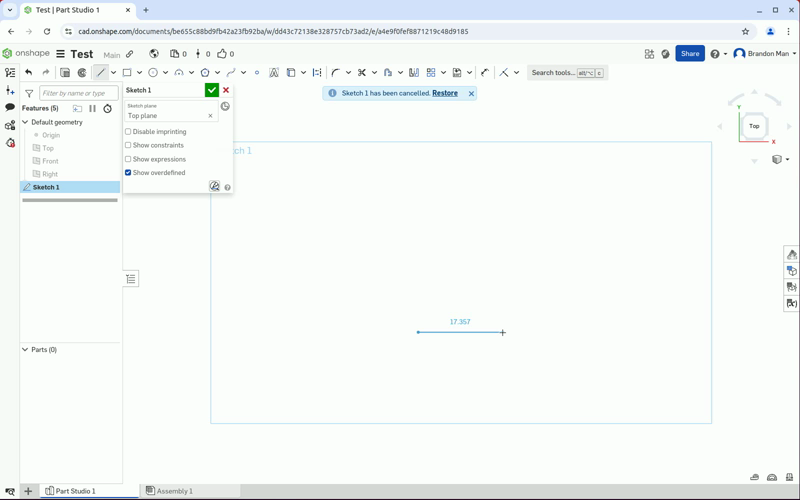
click(502, 332)
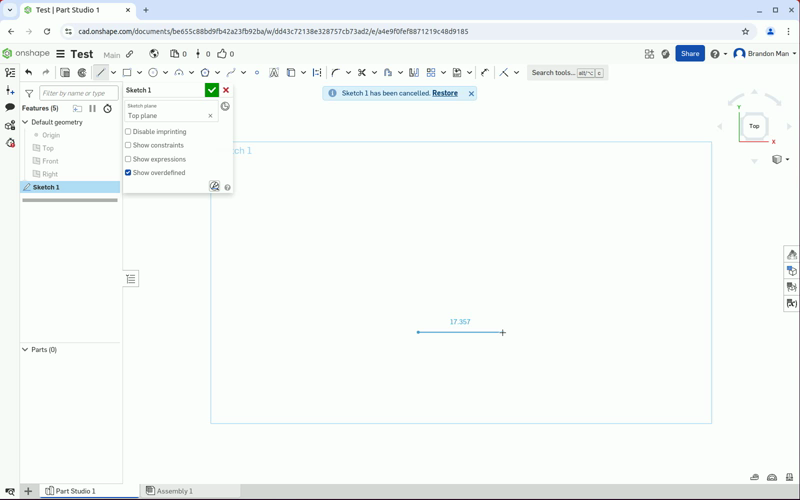
key_up(shift)
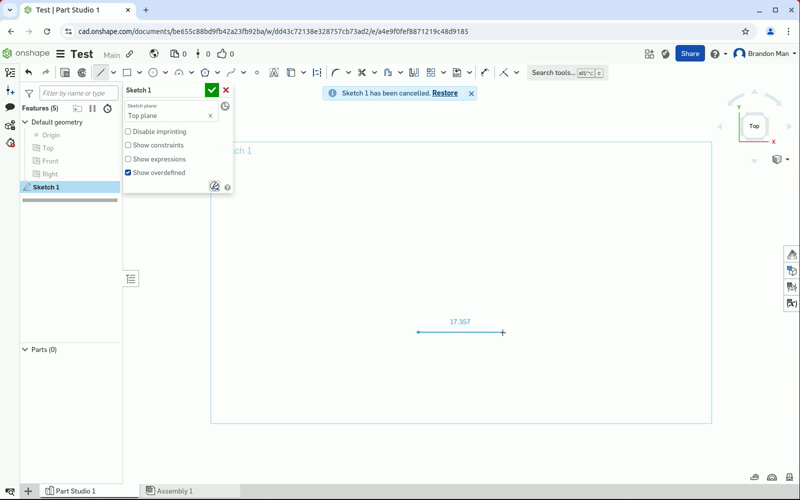
key_down(shift)
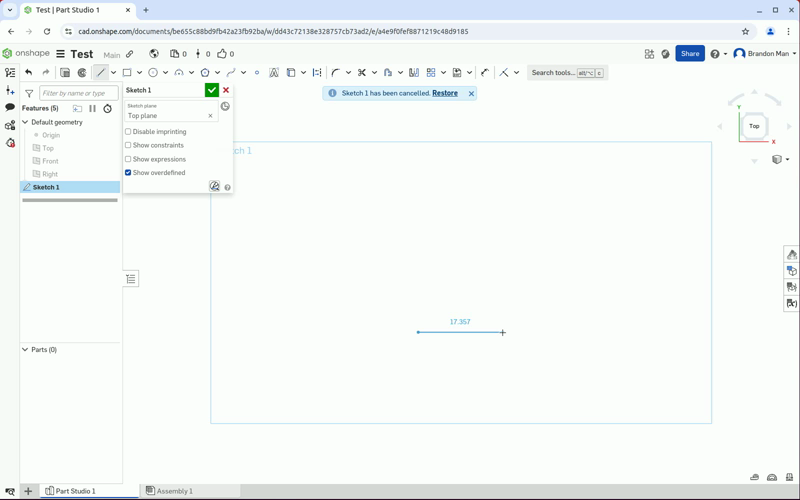
mouse_move(502, 241)
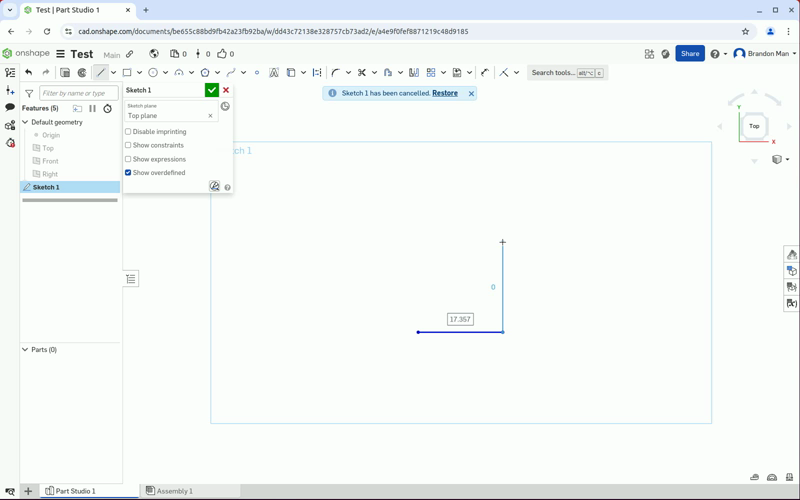
click(502, 241)
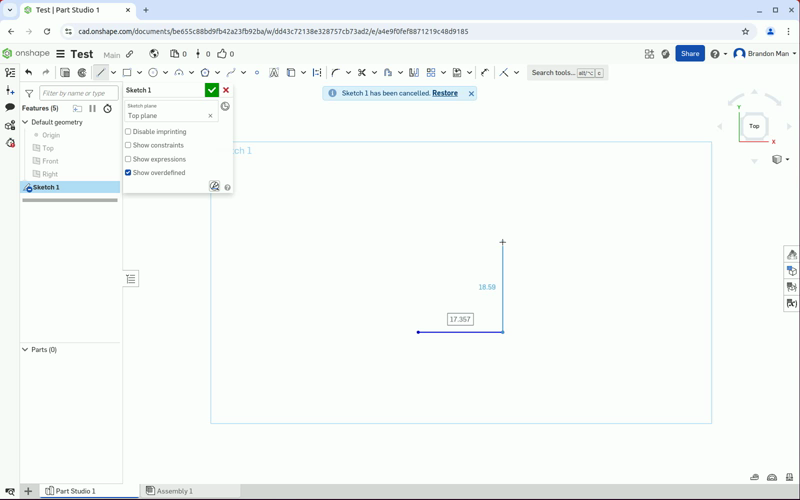
key_up(shift)
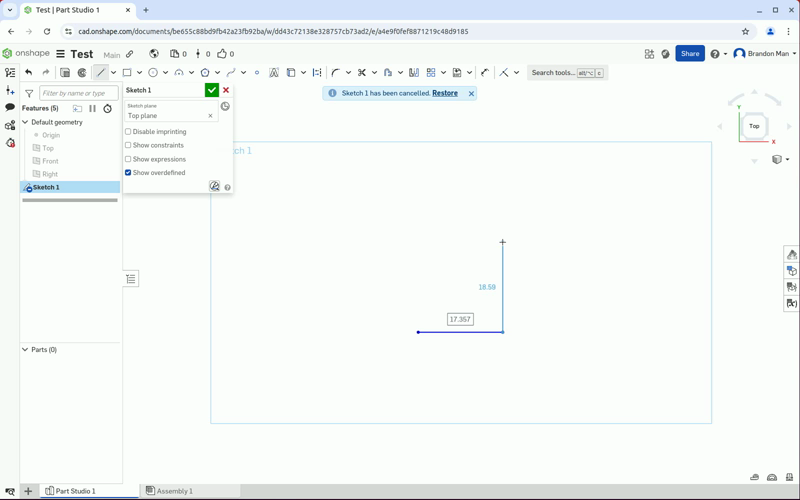
key_down(shift)
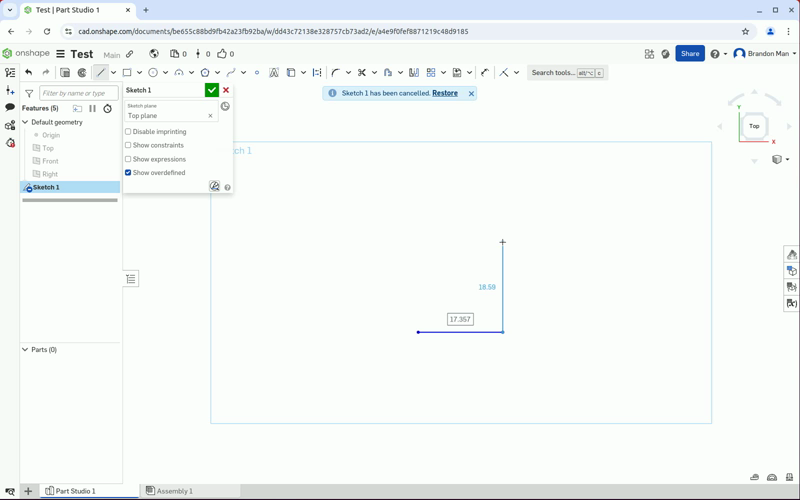
mouse_move(418, 241)
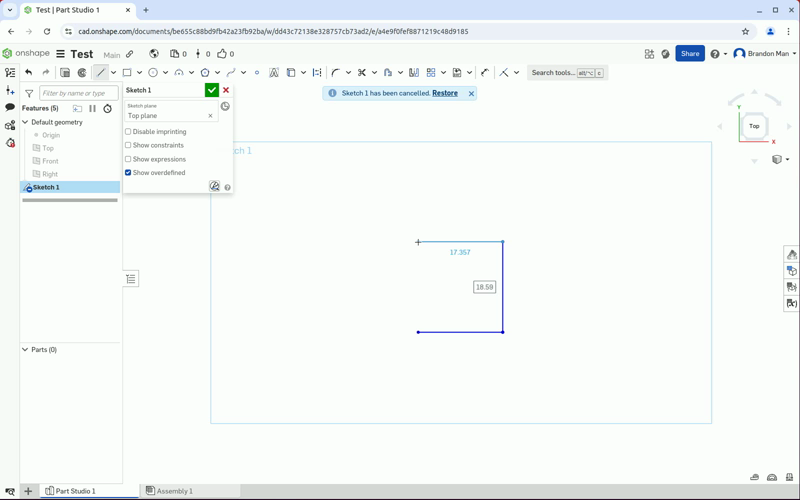
click(418, 241)
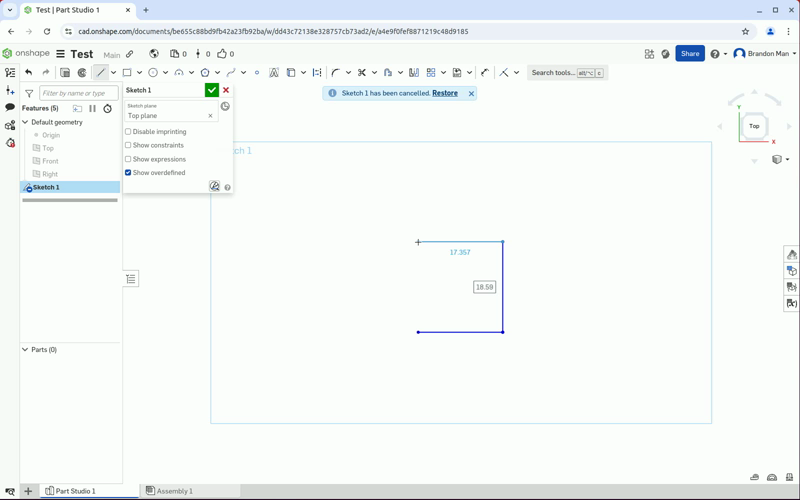
key_up(shift)
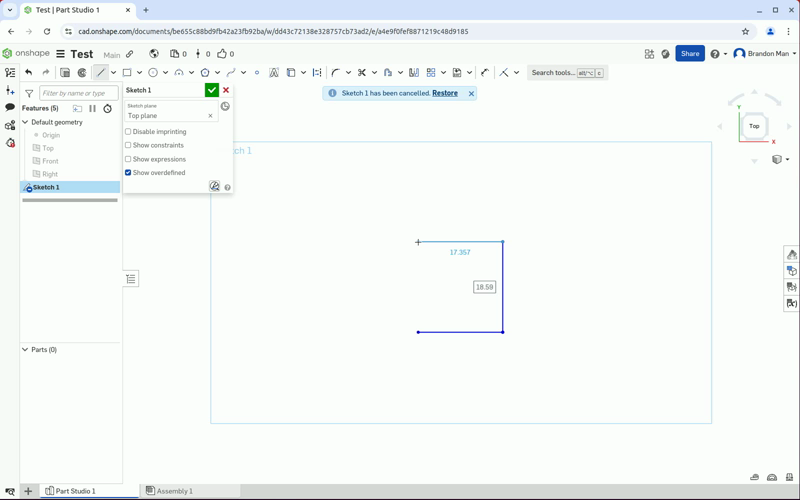
key_down(shift)
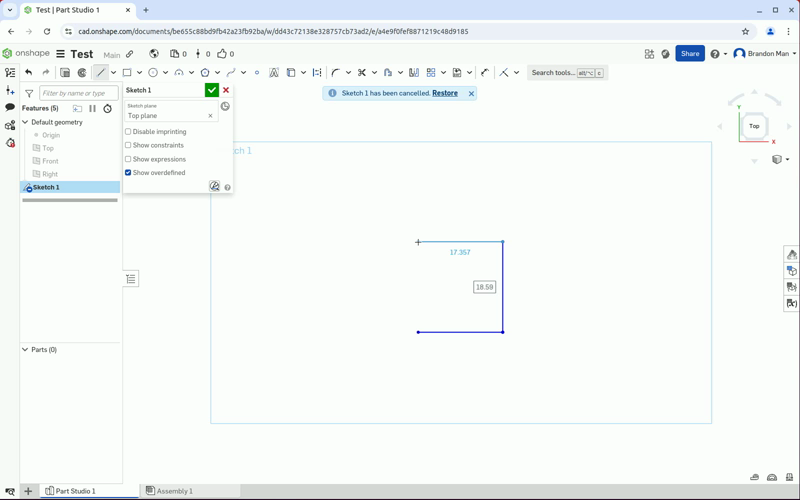
mouse_move(418, 332)
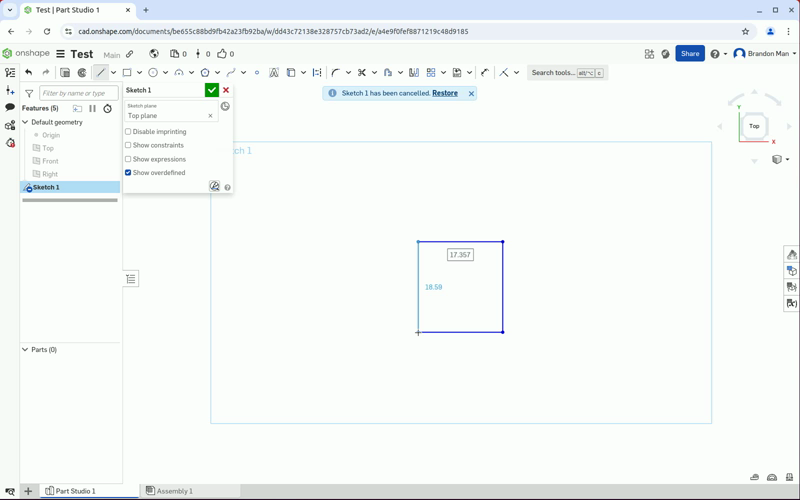
key_up(shift)
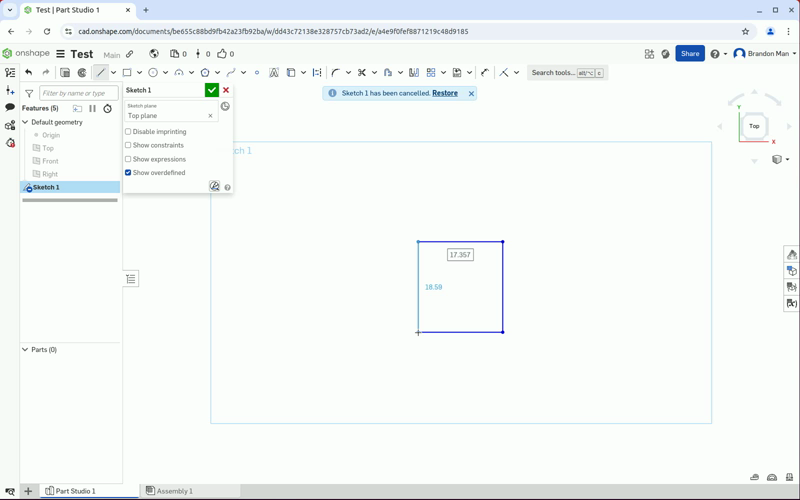
click(418, 332)
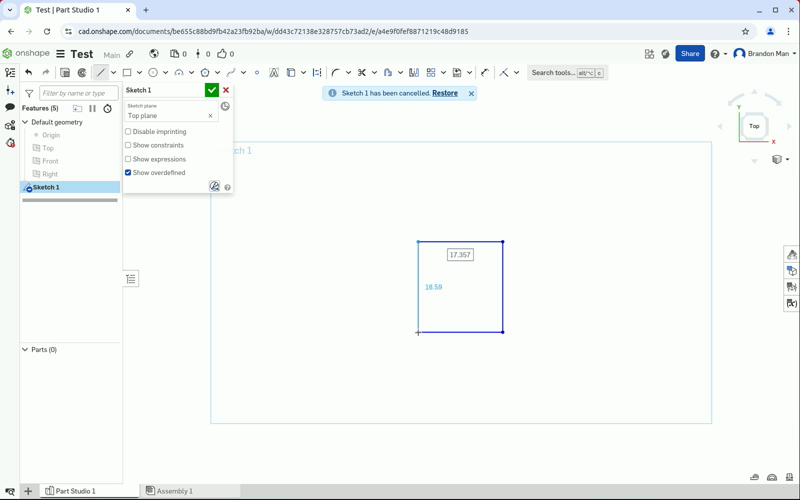
key(esc)
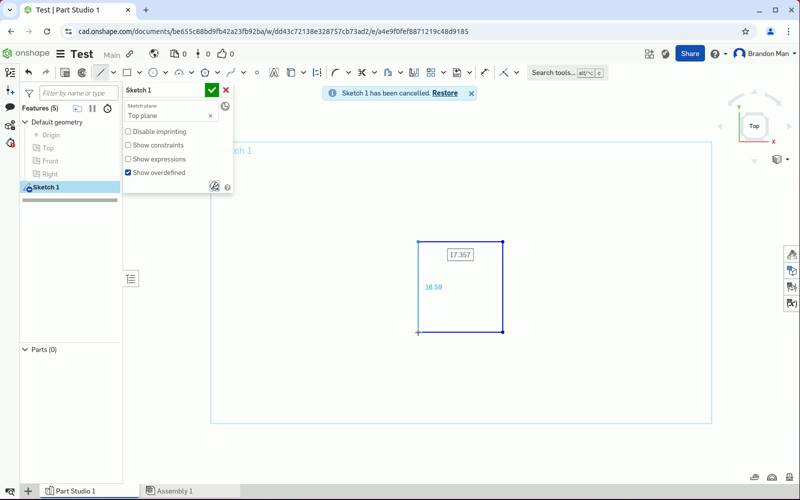
mouse_move(447, 311)
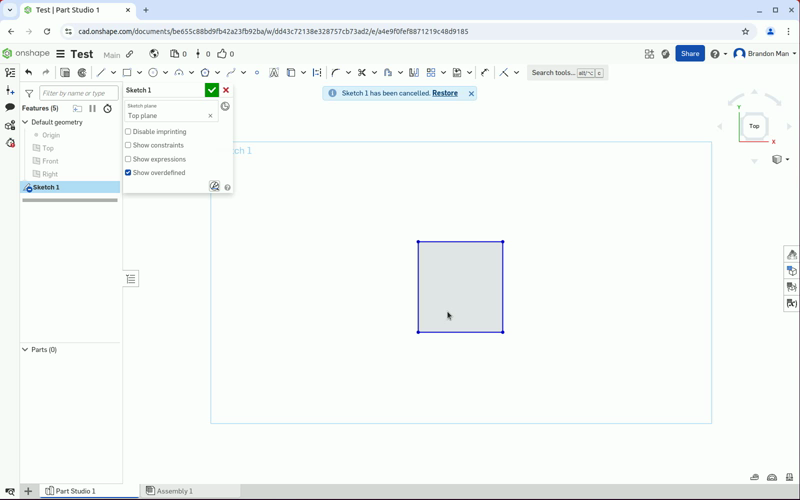
click(447, 311)
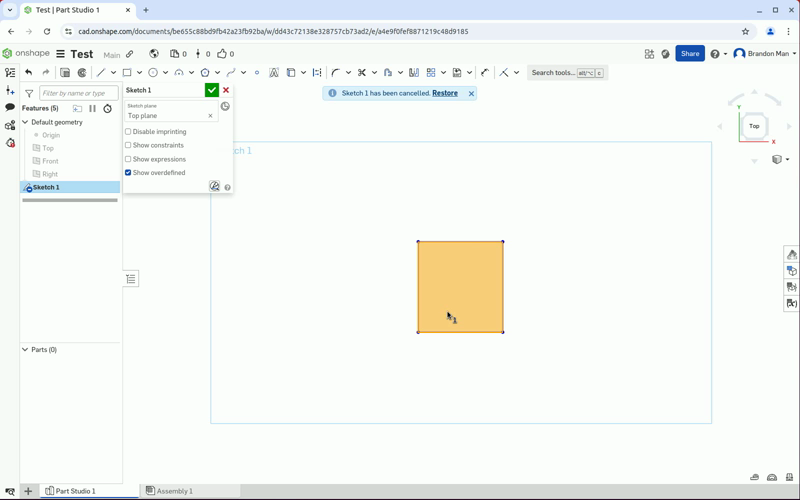
mouse_move(73, 352)
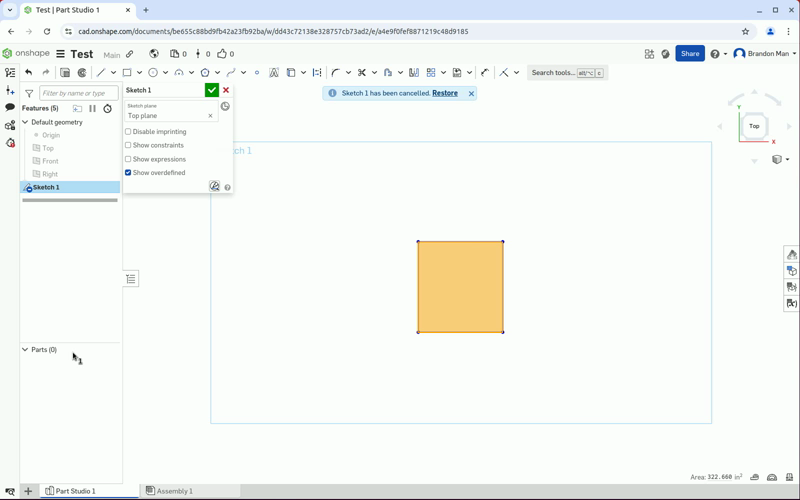
key(shift+y)
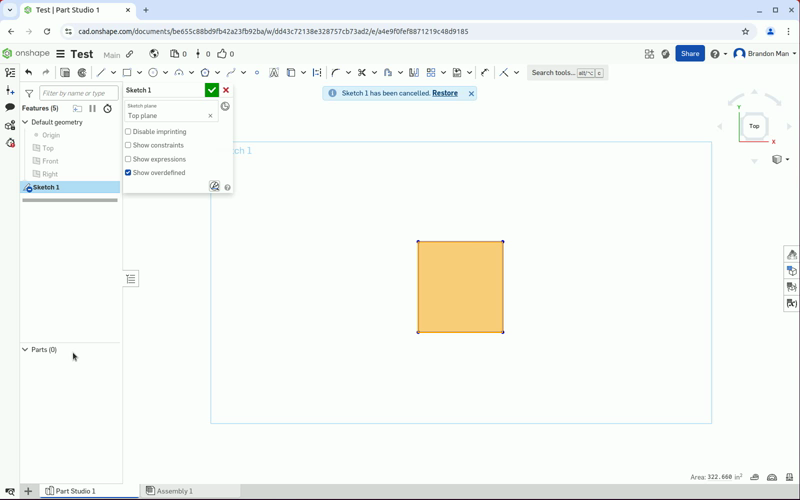
key(shift+e)
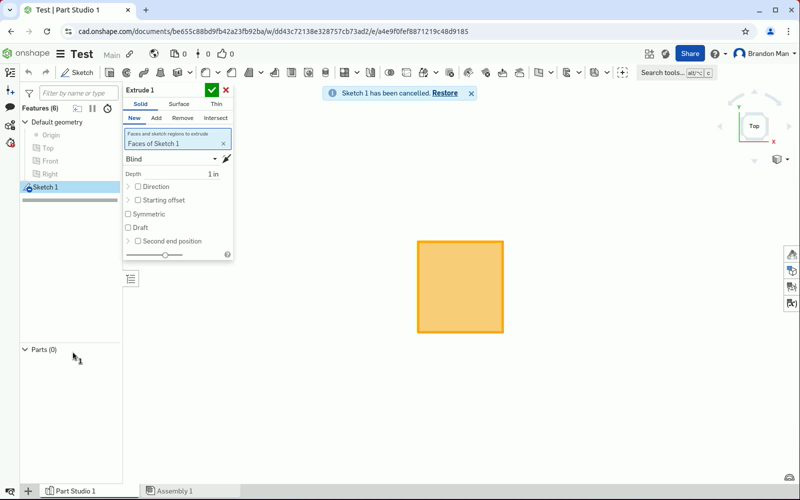
mouse_move(143, 106)
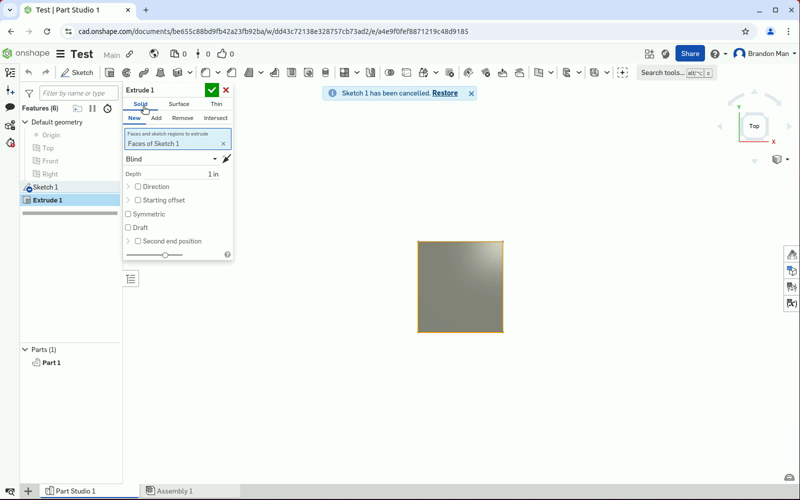
click(143, 106)
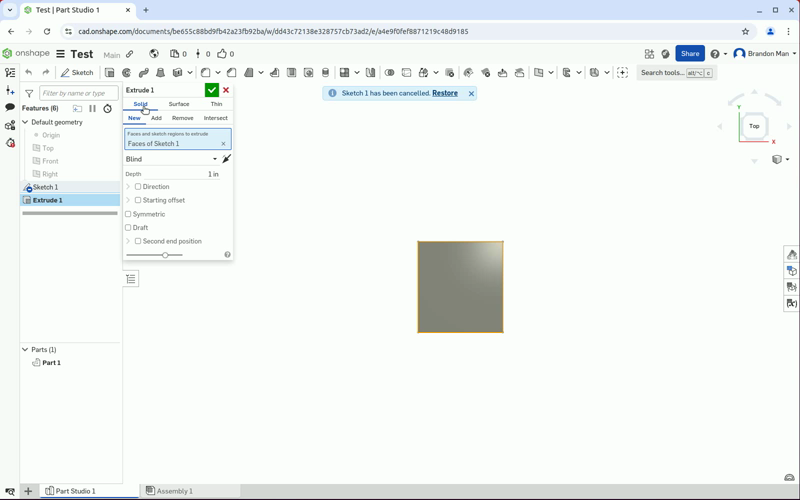
mouse_move(137, 120)
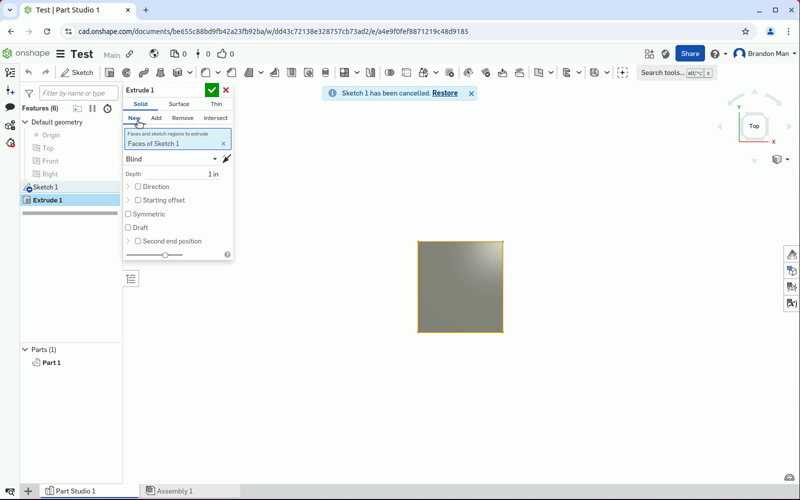
click(137, 120)
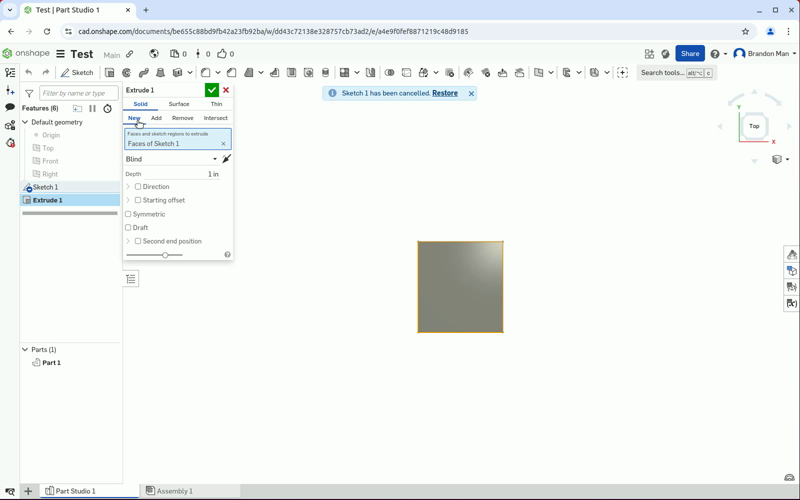
key(tab, 4)
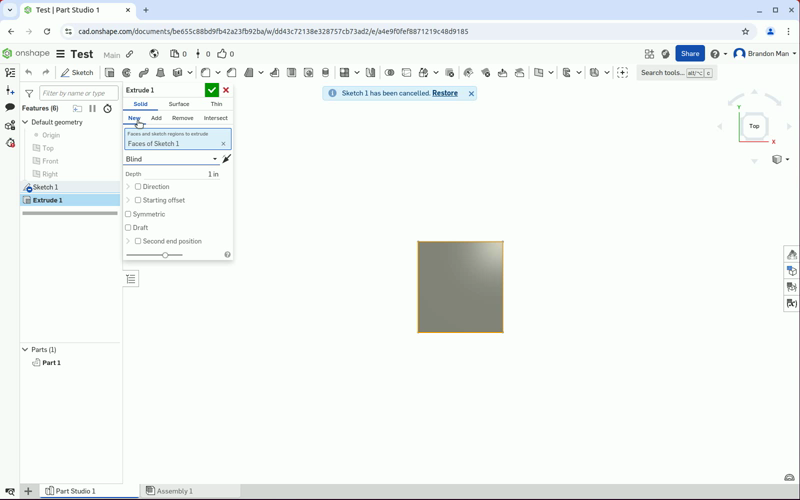
text(0.241)
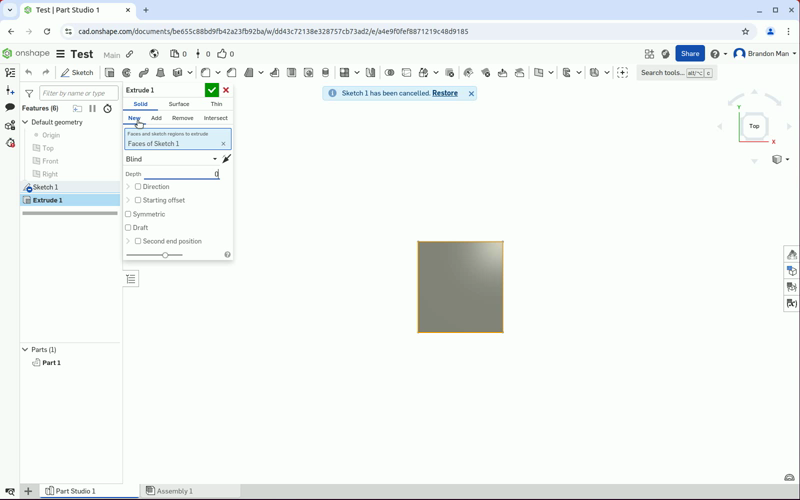
key(enter)
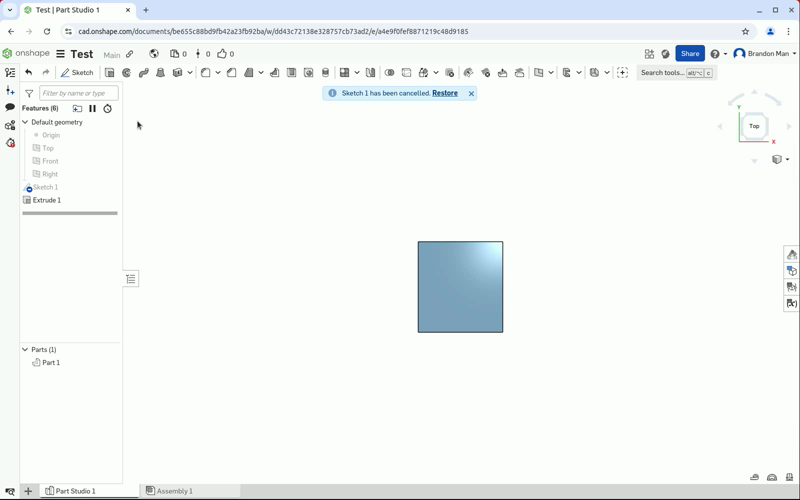
key(shift+h)
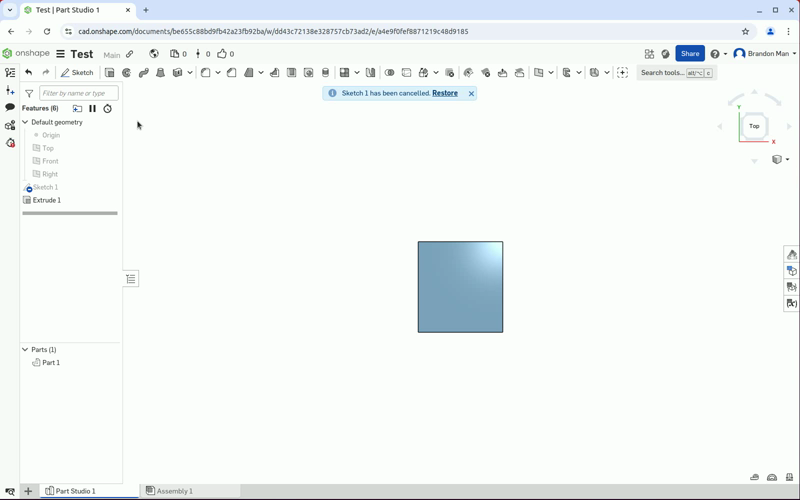
key(shift+h)
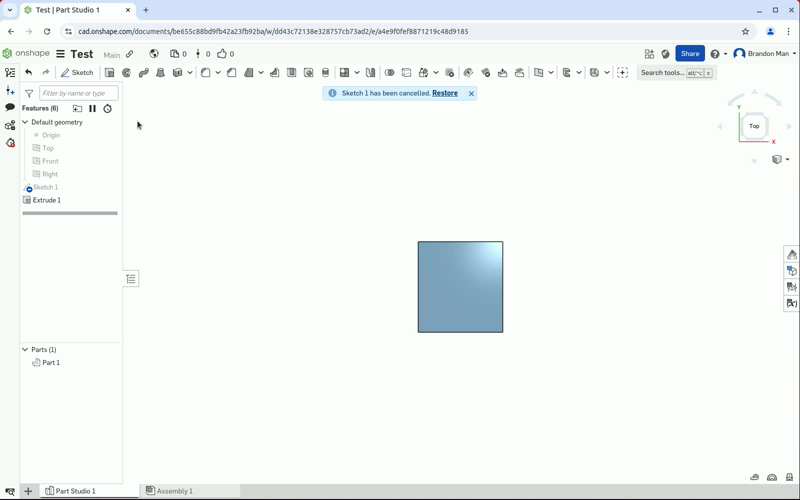
mouse_move(73, 189)
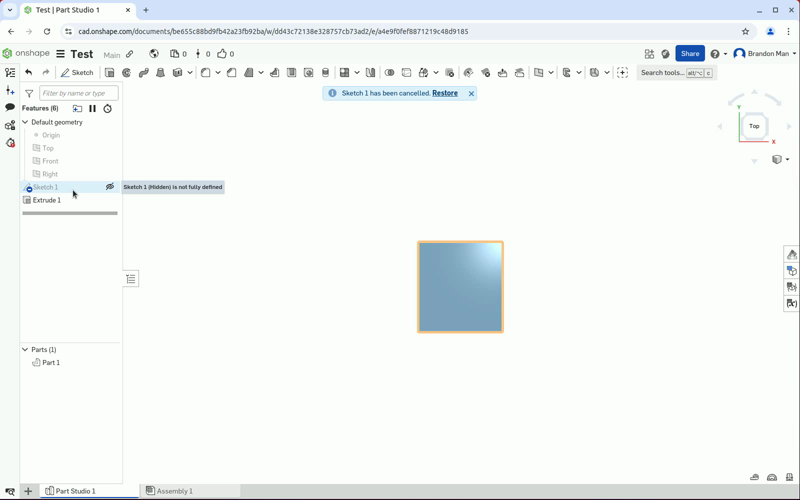
click(73, 189)
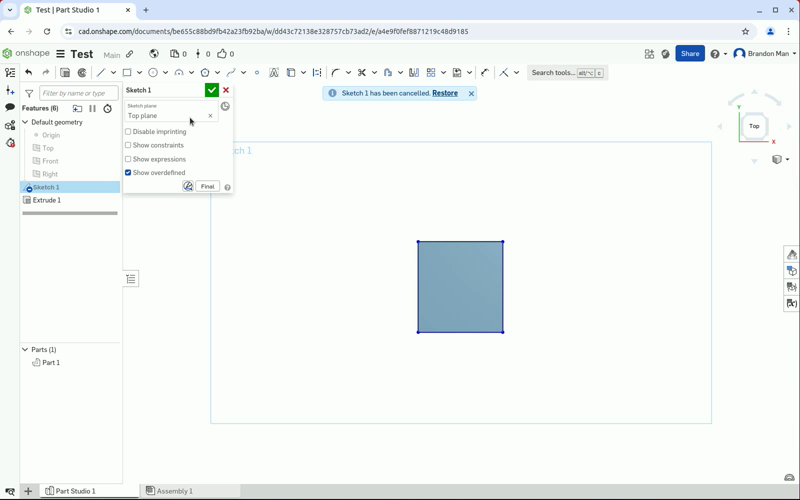
mouse_move(229, 92)
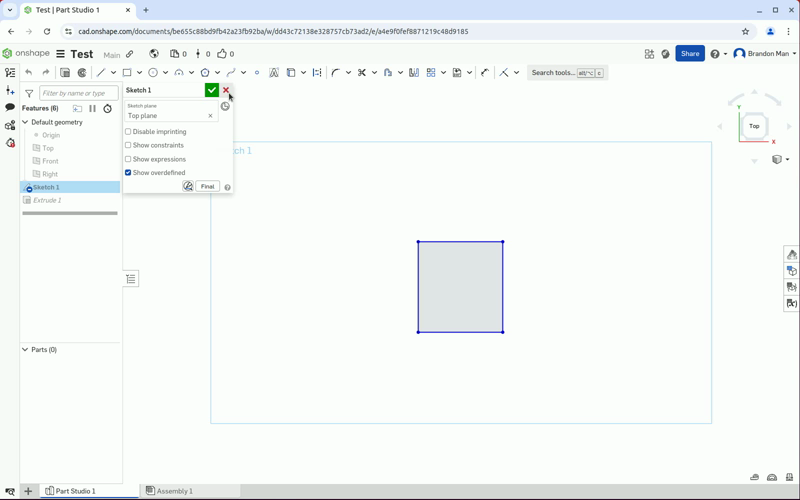
click(229, 92)
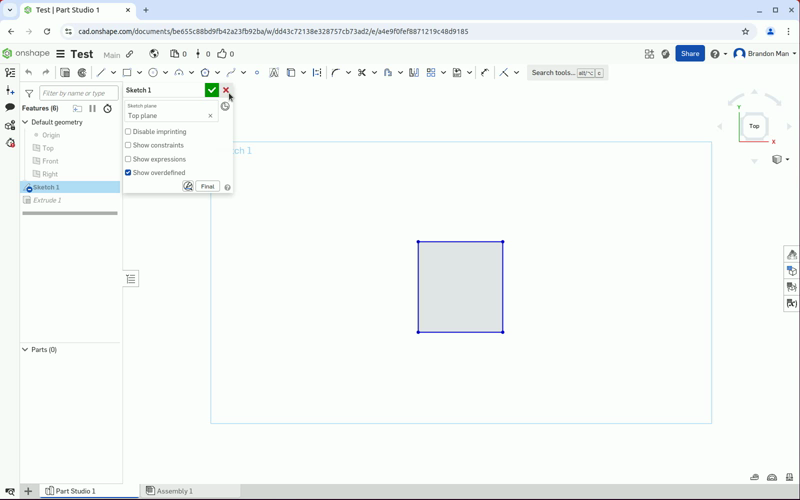
key(shift+s)
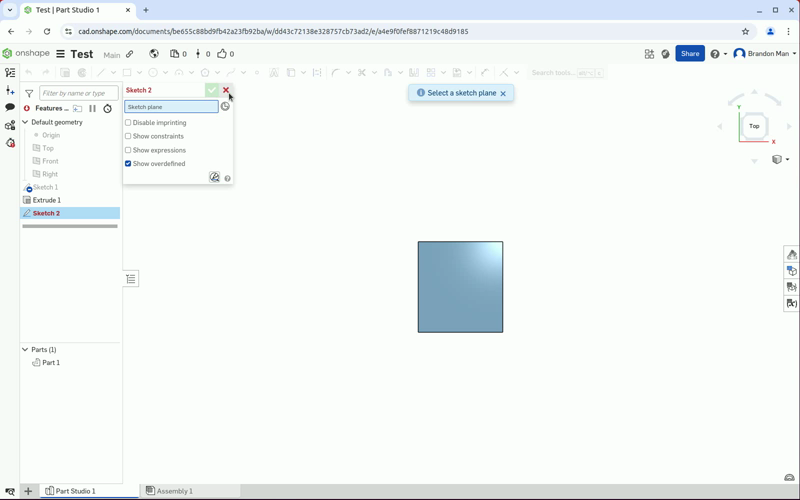
mouse_move(73, 150)
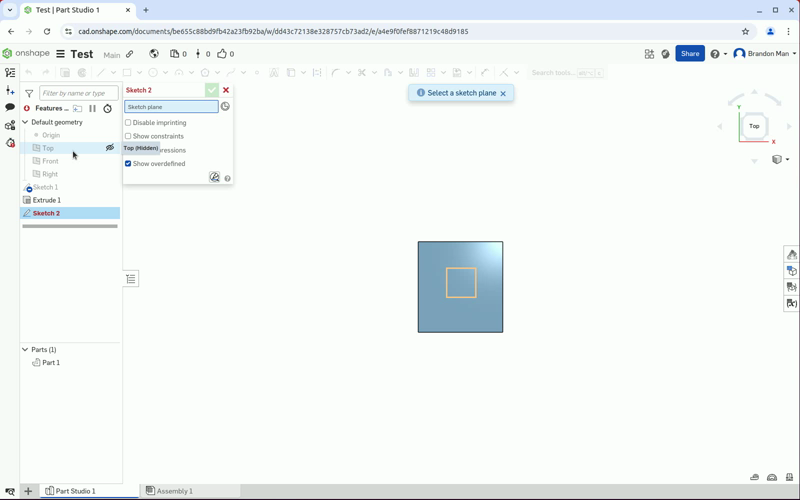
click(73, 150)
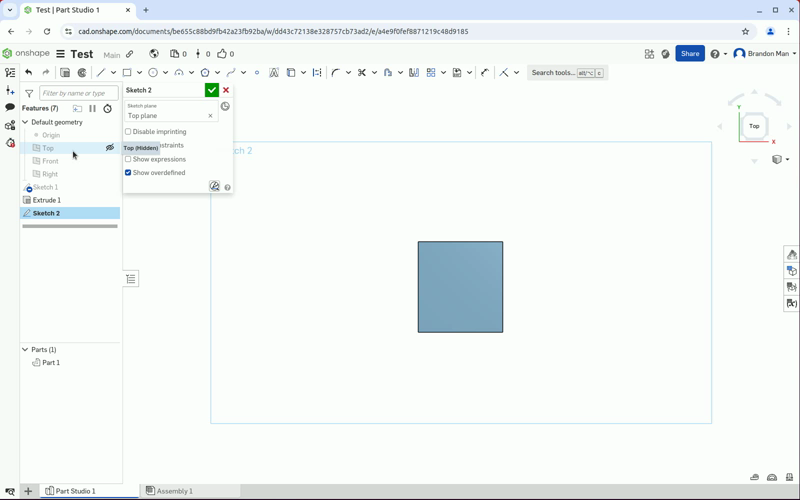
mouse_move(73, 352)
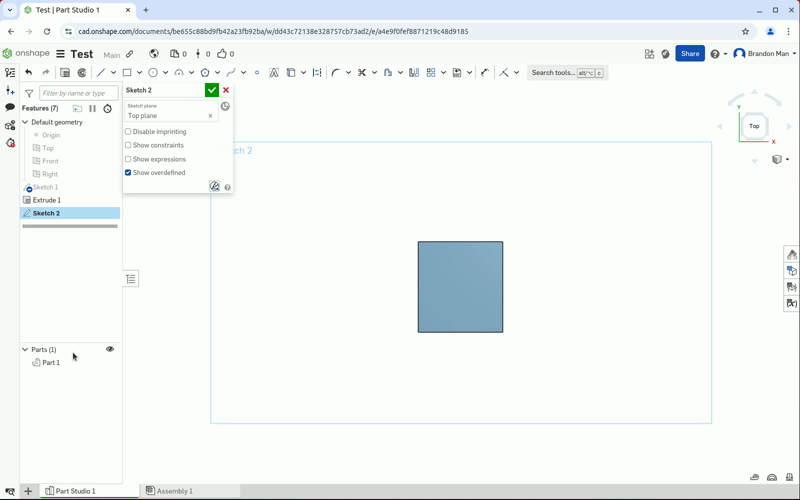
key(y)
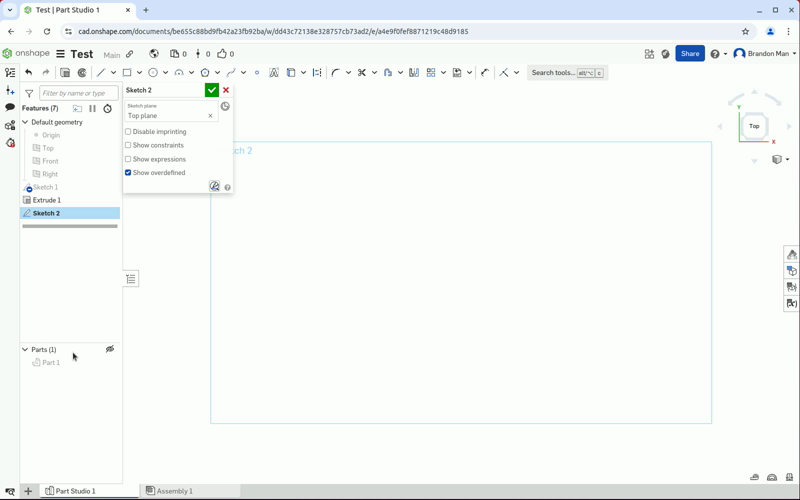
key(l)
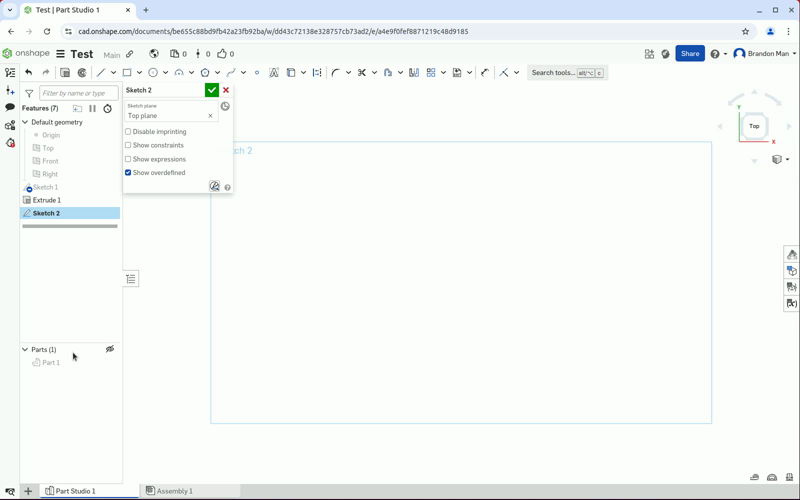
key_down(shift)
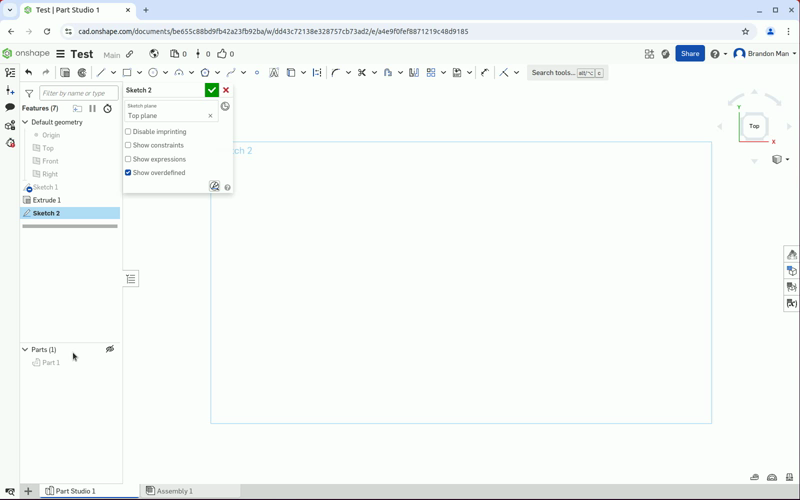
mouse_move(418, 395)
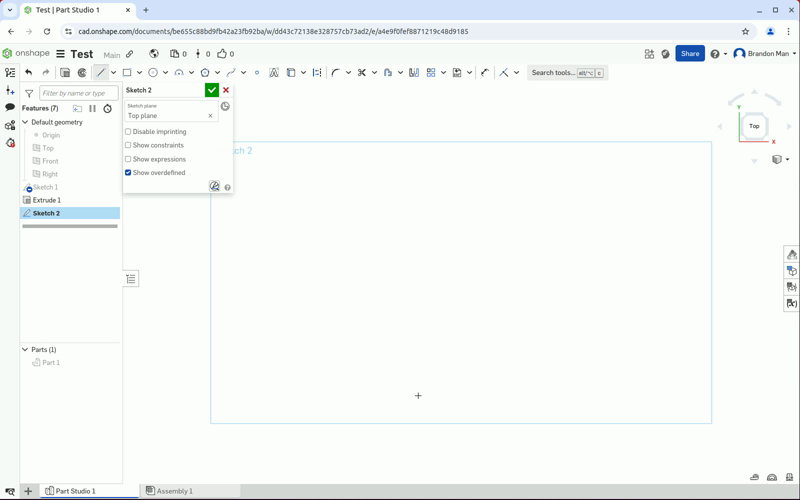
click(418, 395)
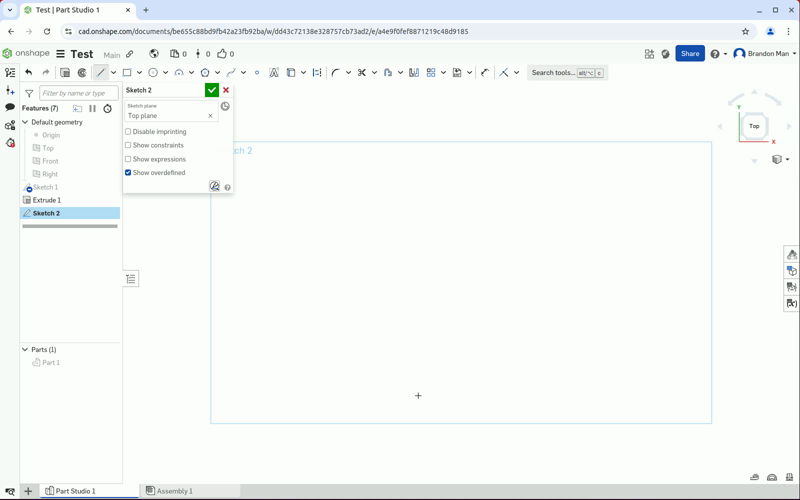
key_up(shift)
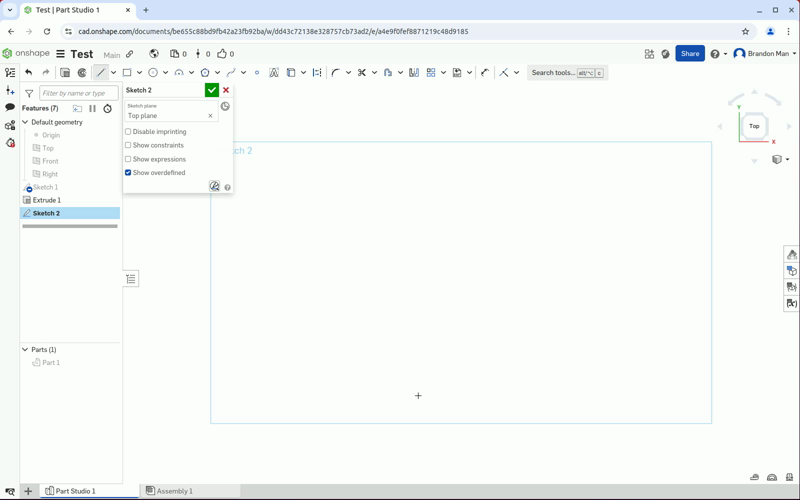
key_down(shift)
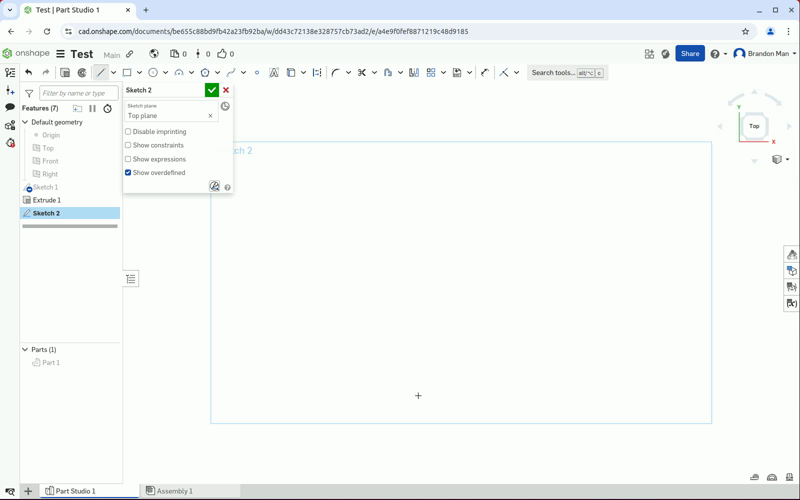
mouse_move(502, 395)
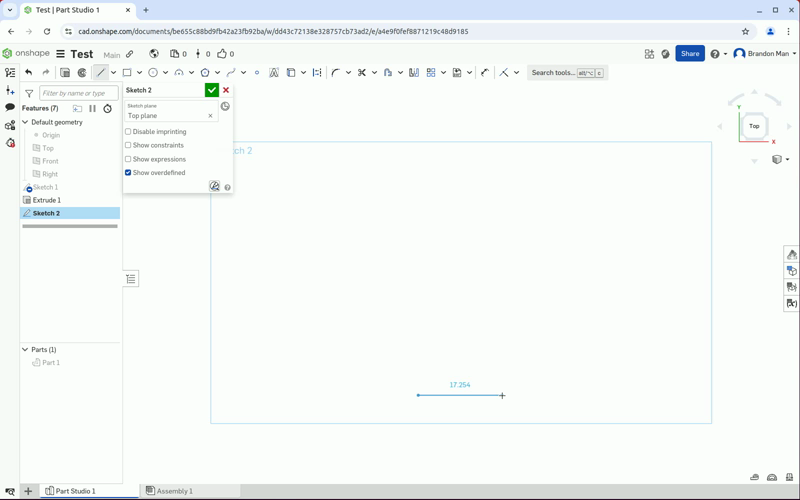
click(502, 395)
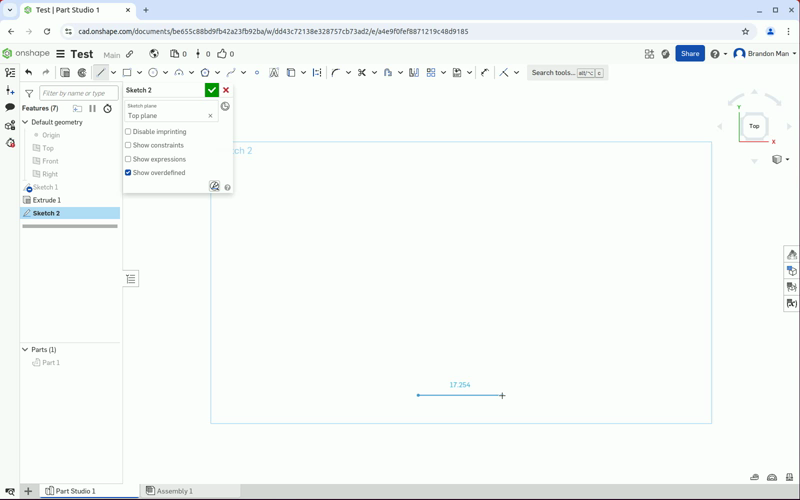
key_up(shift)
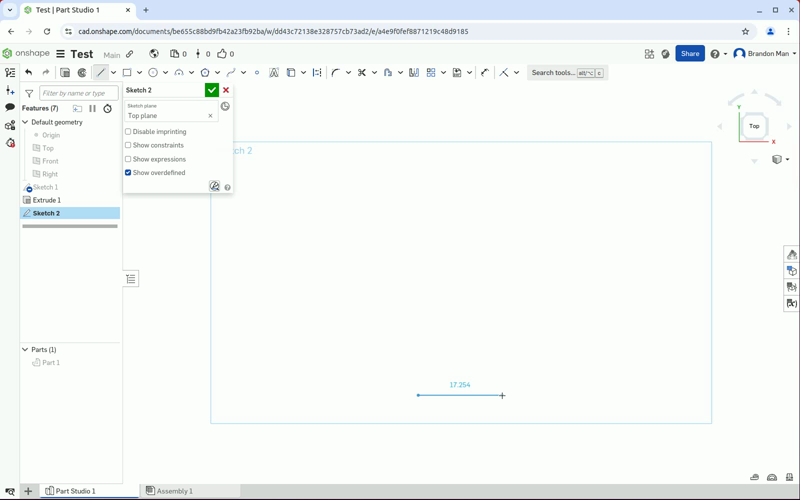
key_down(shift)
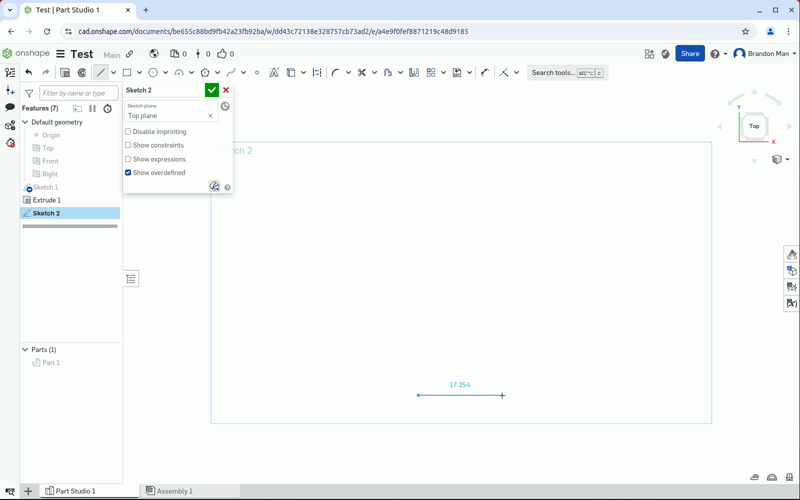
mouse_move(532, 395)
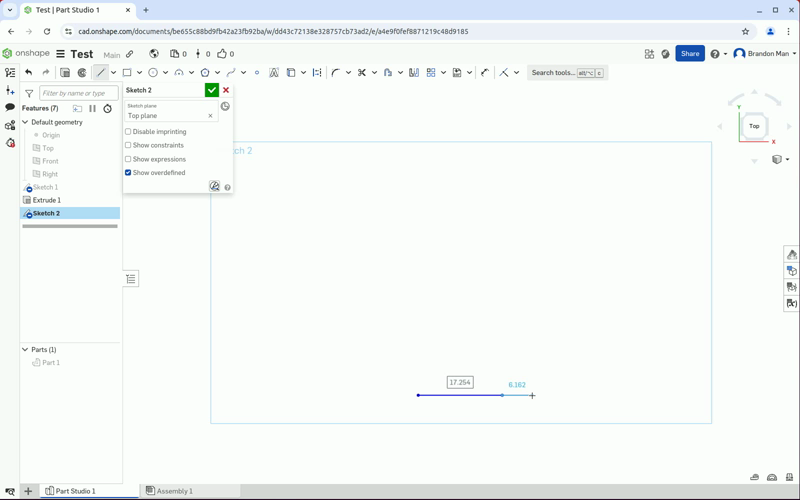
mouse_move(502, 353)
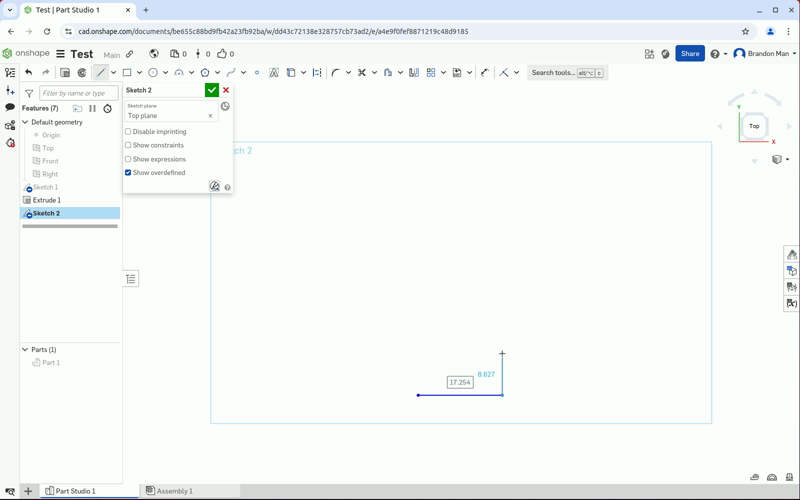
click(502, 353)
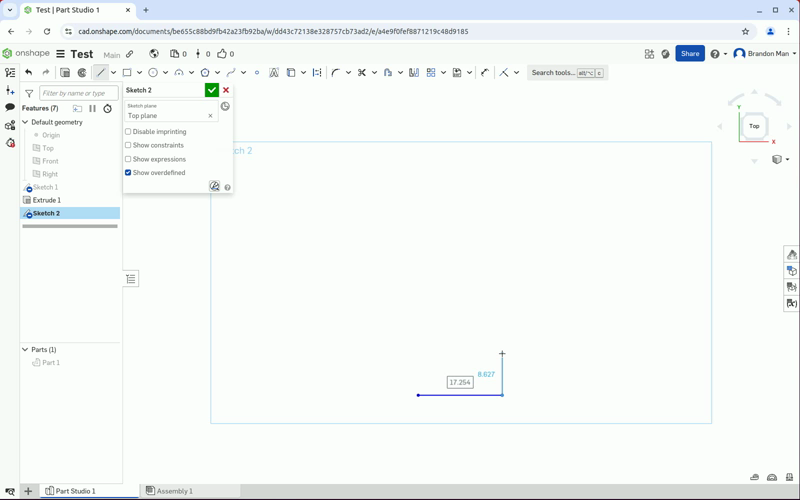
key_up(shift)
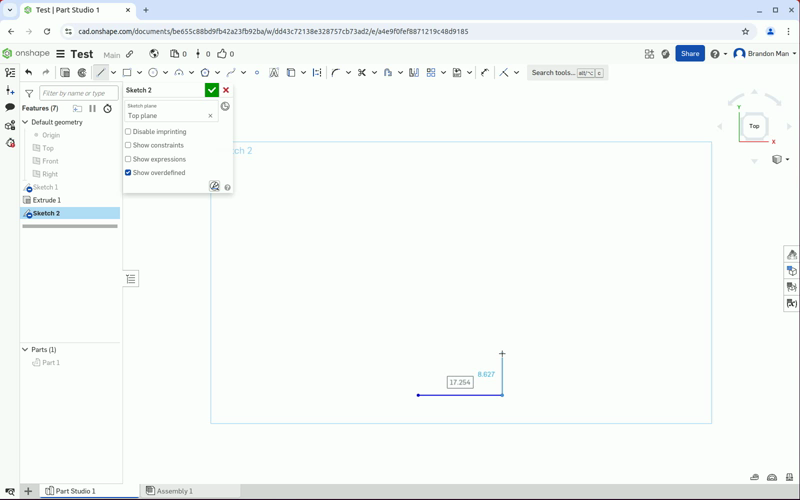
key_down(shift)
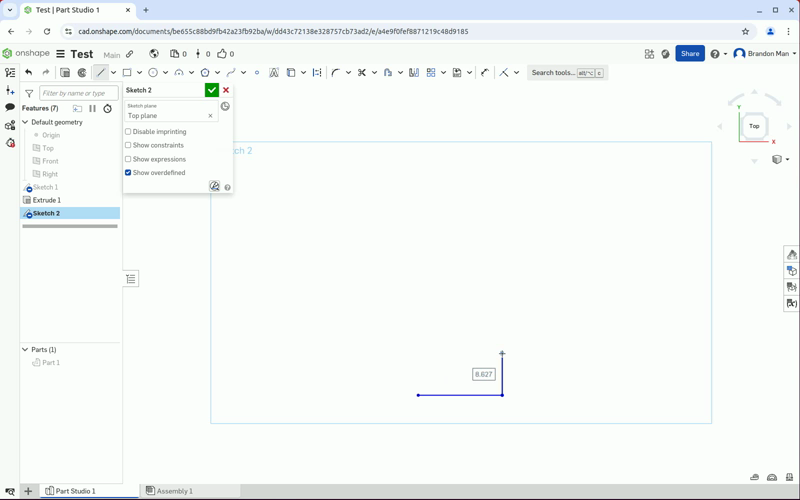
mouse_move(418, 353)
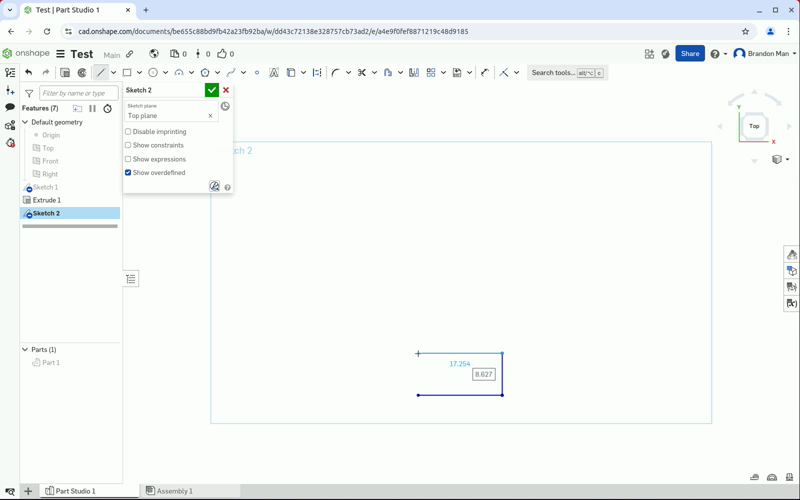
click(418, 353)
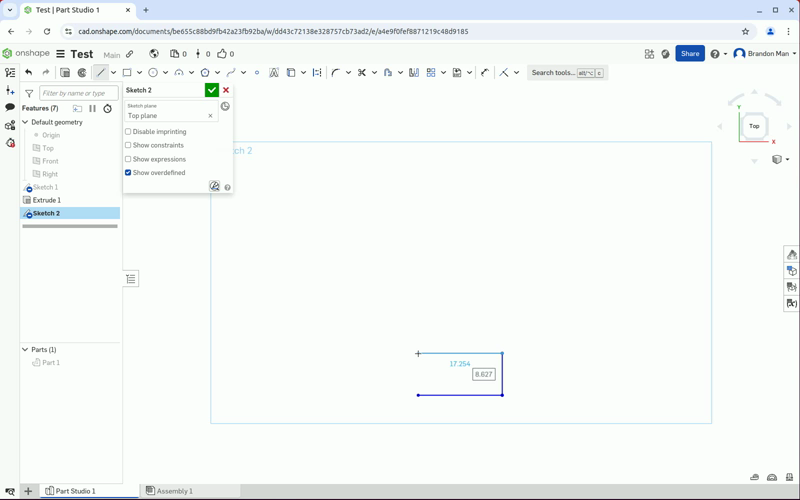
key_up(shift)
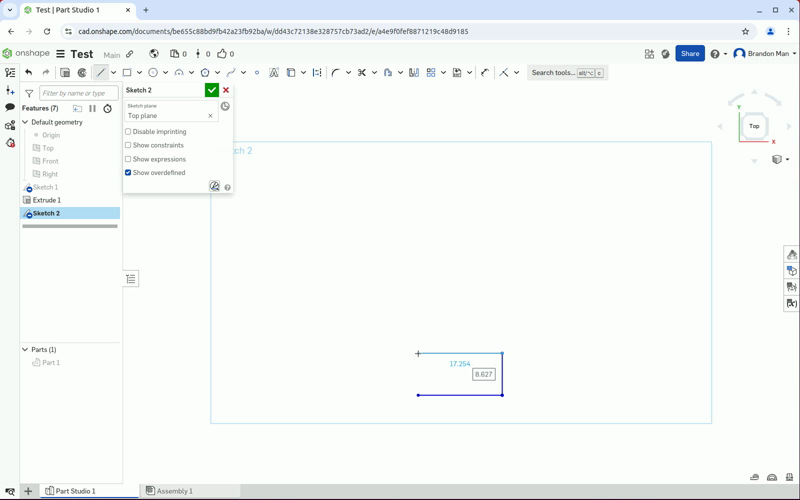
mouse_move(448, 353)
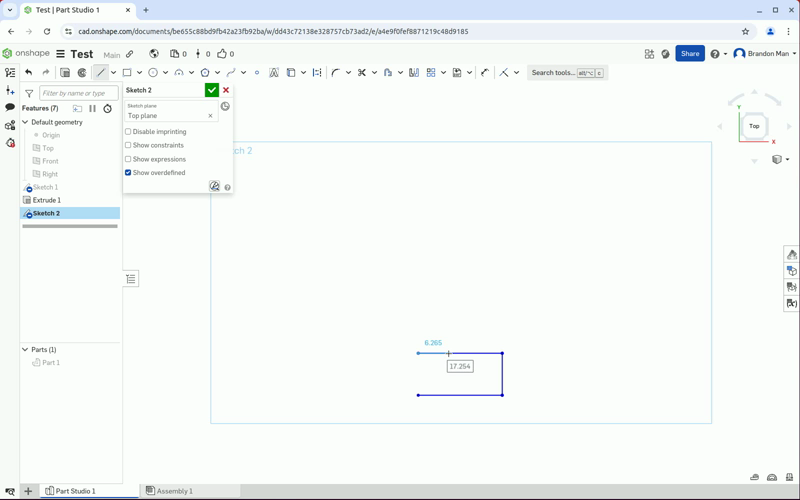
key_down(shift)
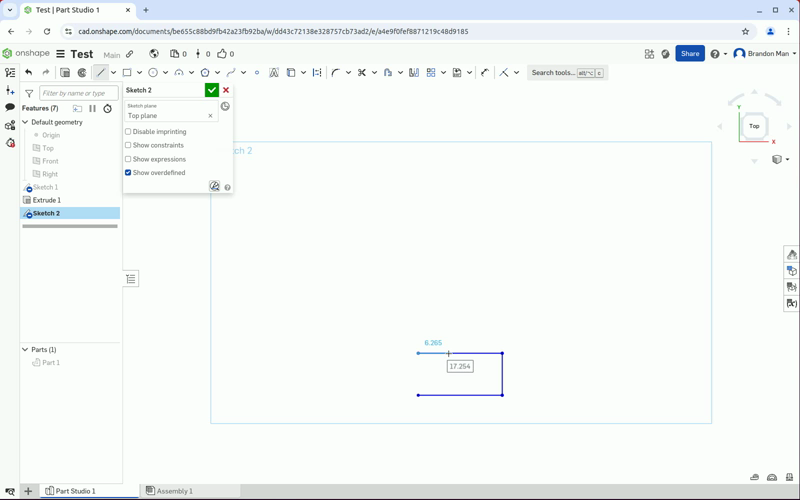
mouse_move(418, 395)
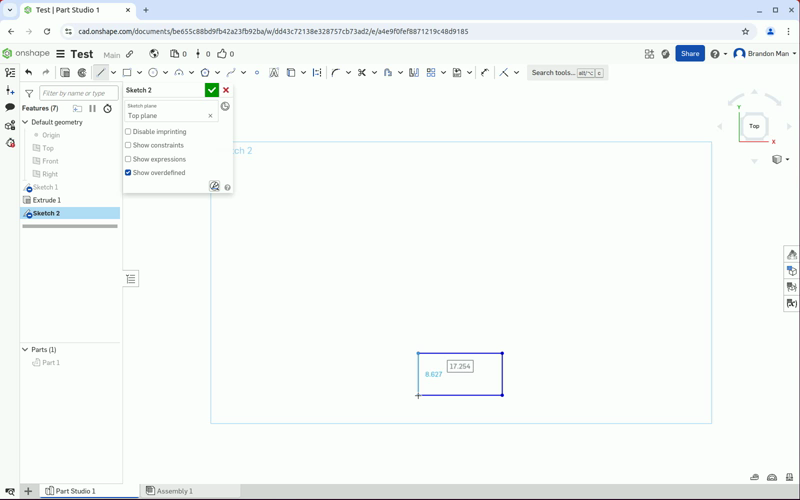
key_up(shift)
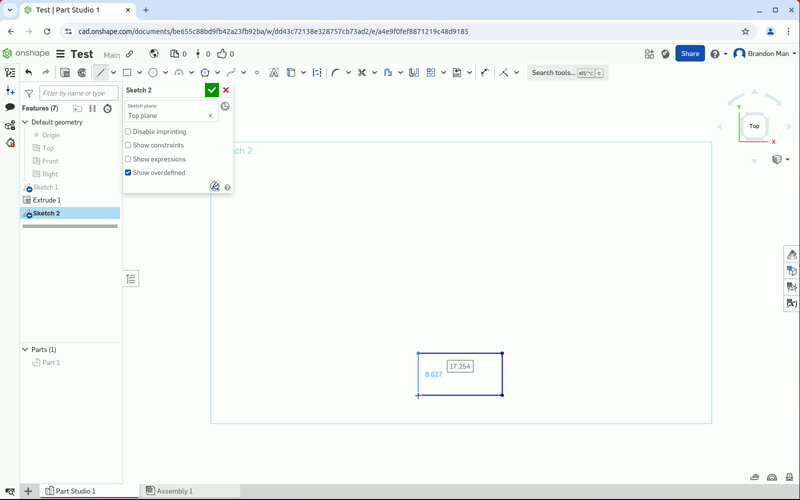
click(418, 395)
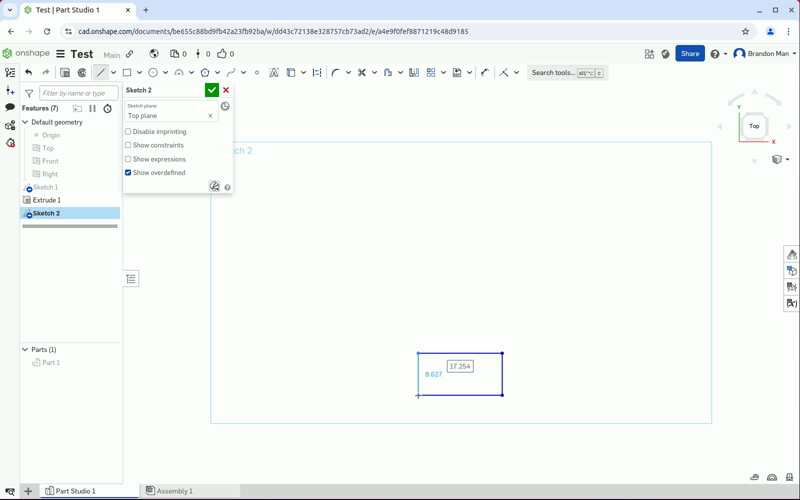
key(esc)
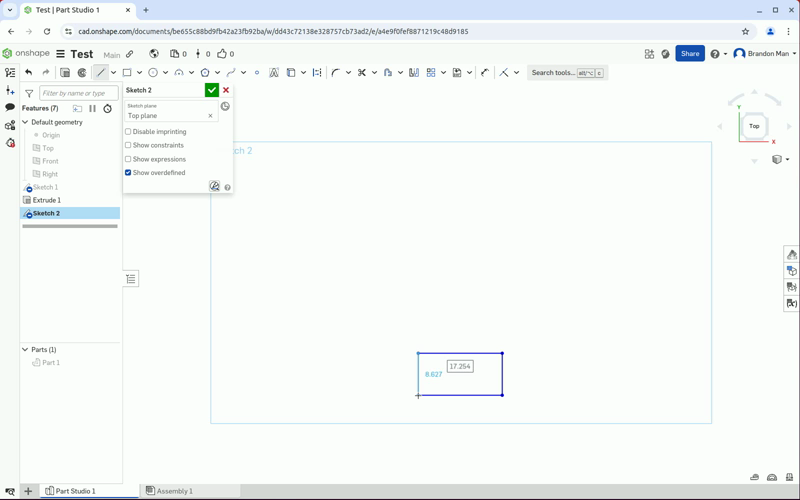
mouse_move(469, 356)
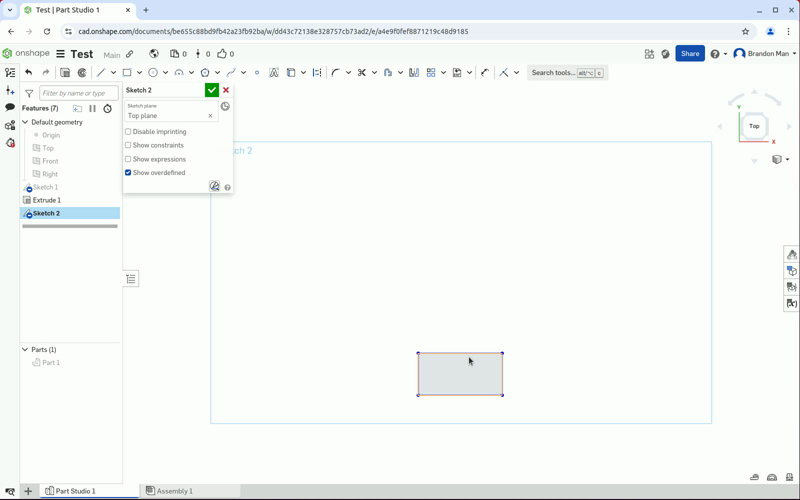
click(469, 356)
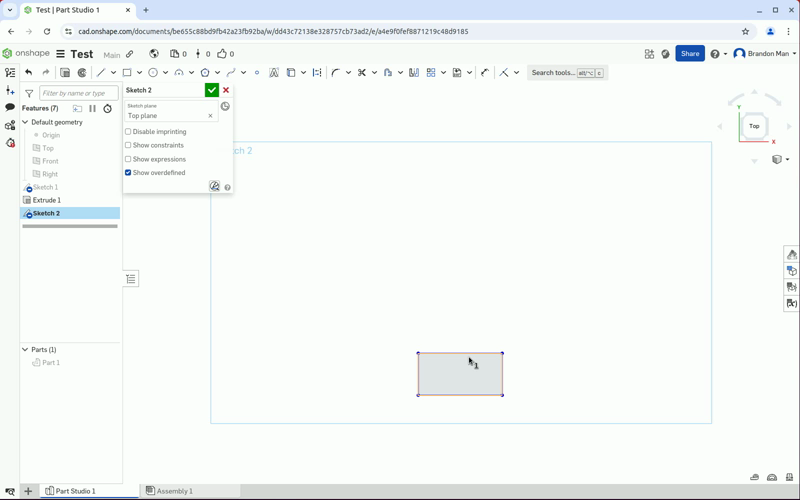
mouse_move(73, 352)
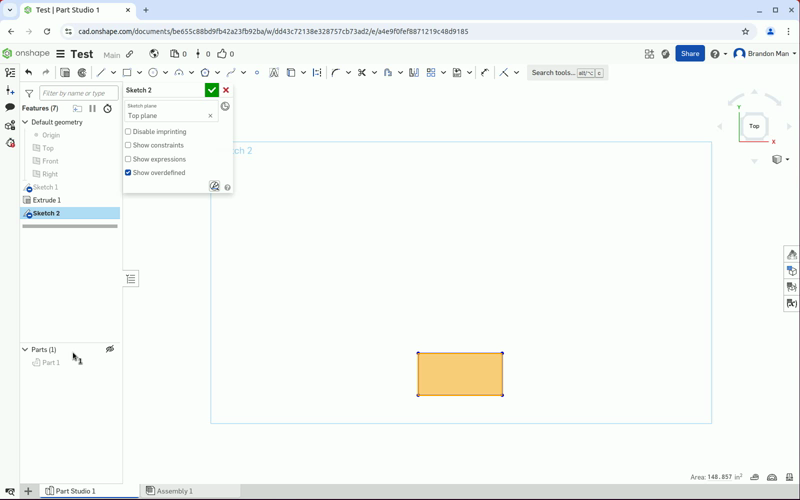
key(shift+y)
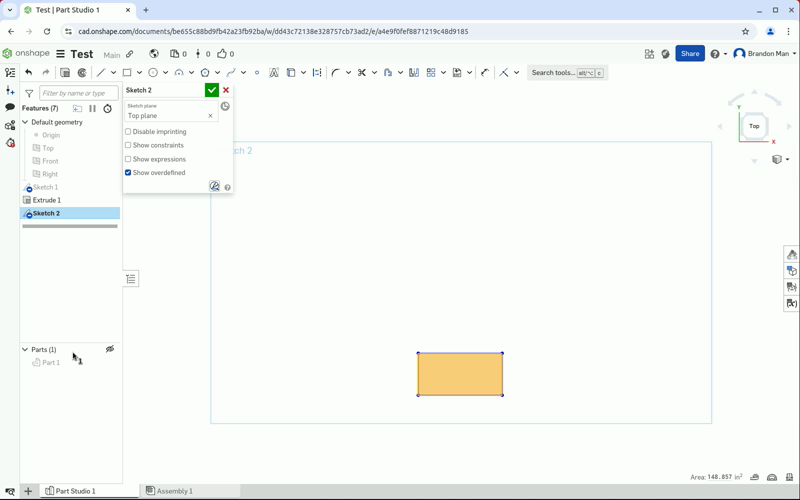
key(shift+e)
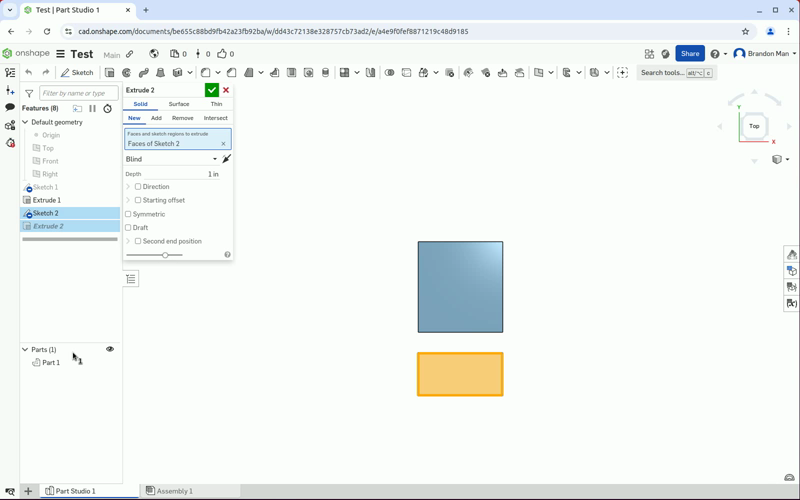
mouse_move(143, 106)
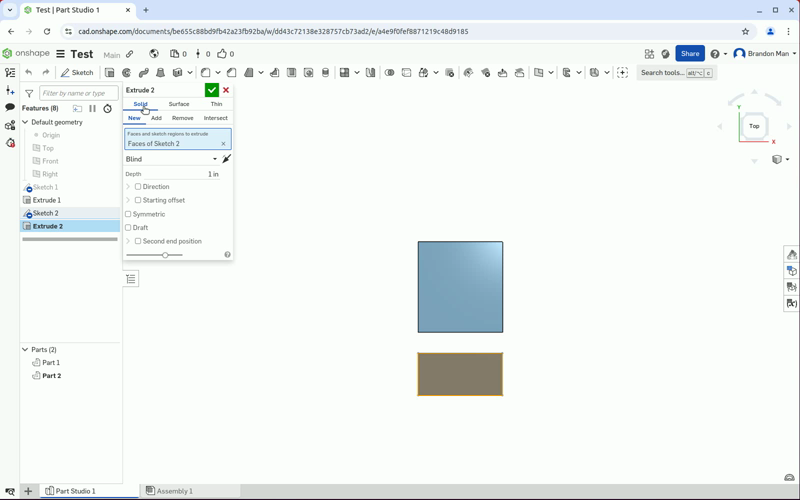
click(143, 106)
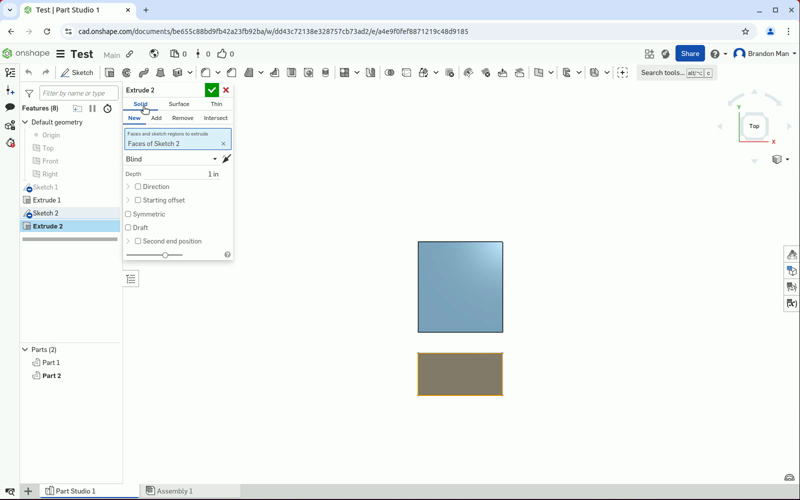
mouse_move(137, 120)
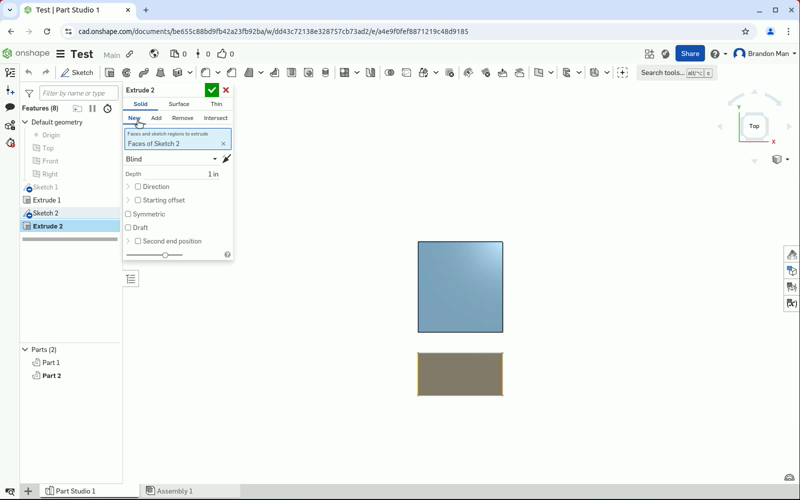
click(137, 120)
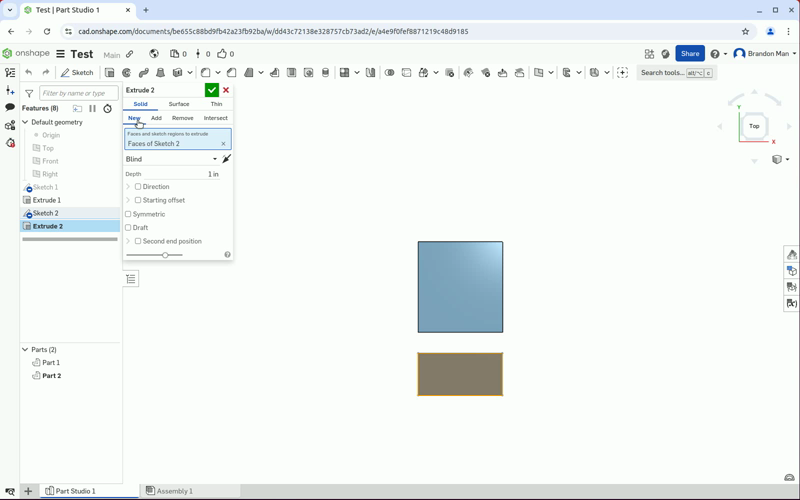
key(tab, 4)
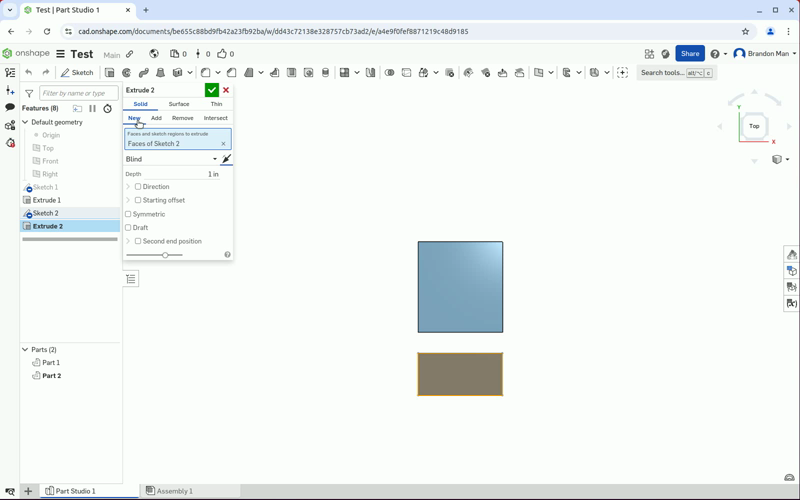
text(0.241)
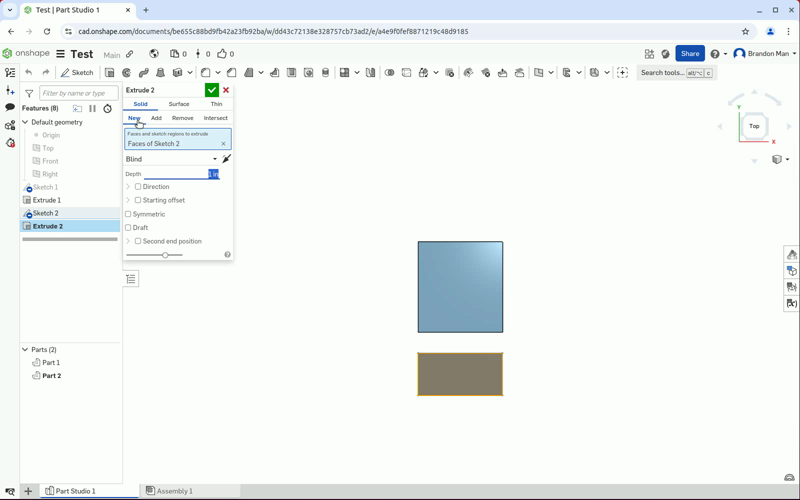
key(enter)
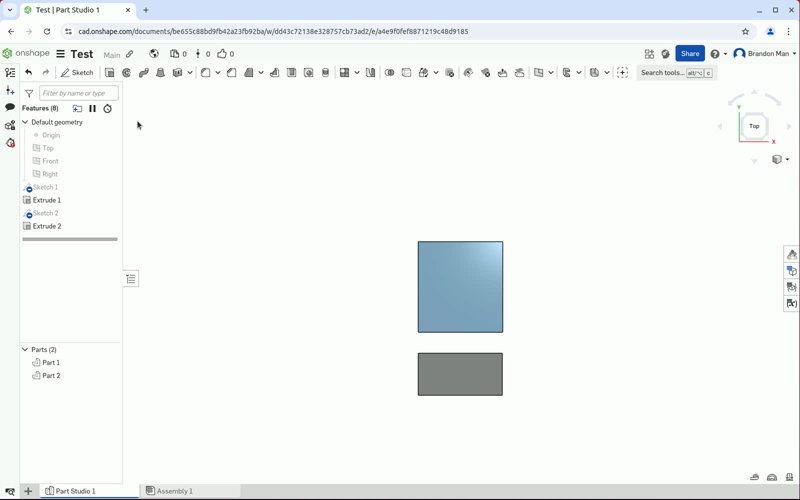
key(shift+h)
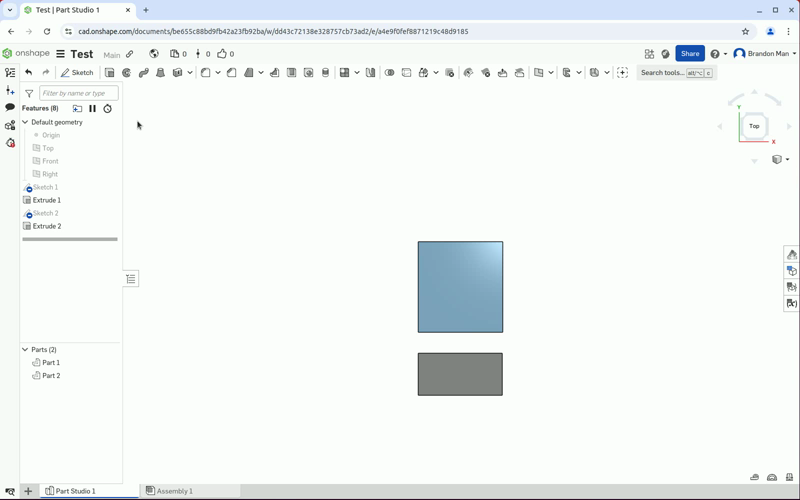
key(shift+h)
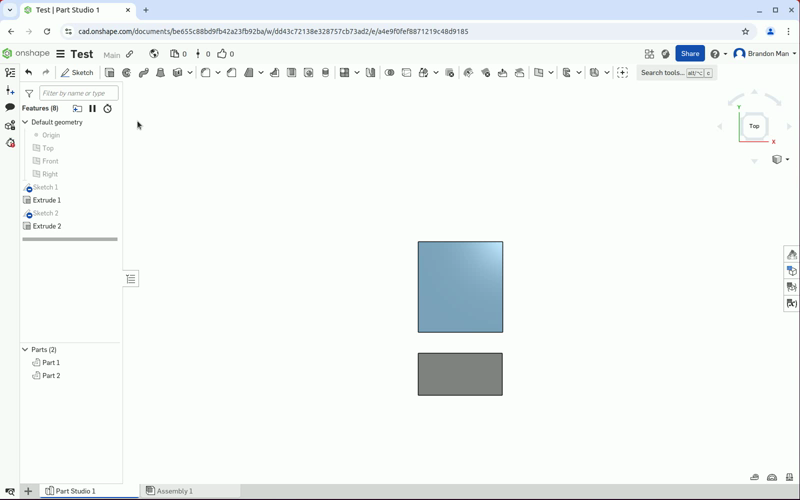
key(shift+7)
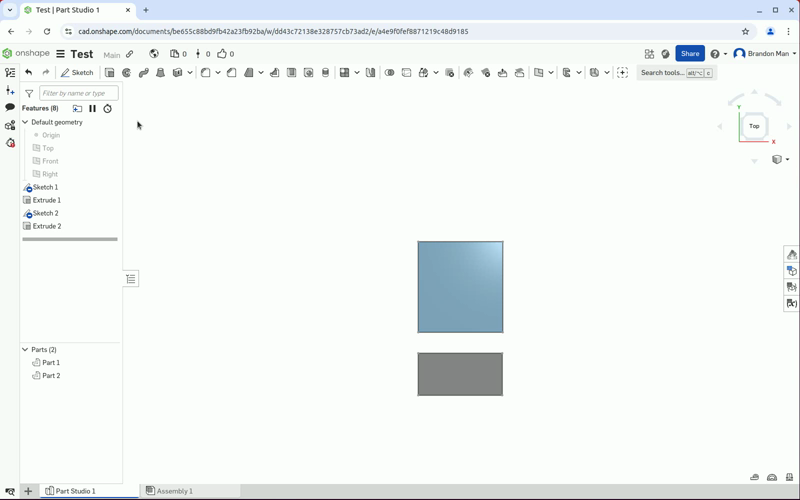
key(up, 3)
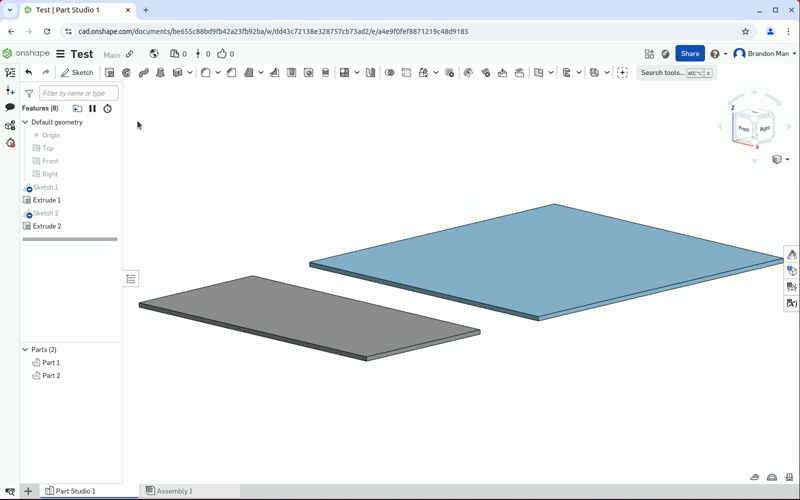
key(left, 3)
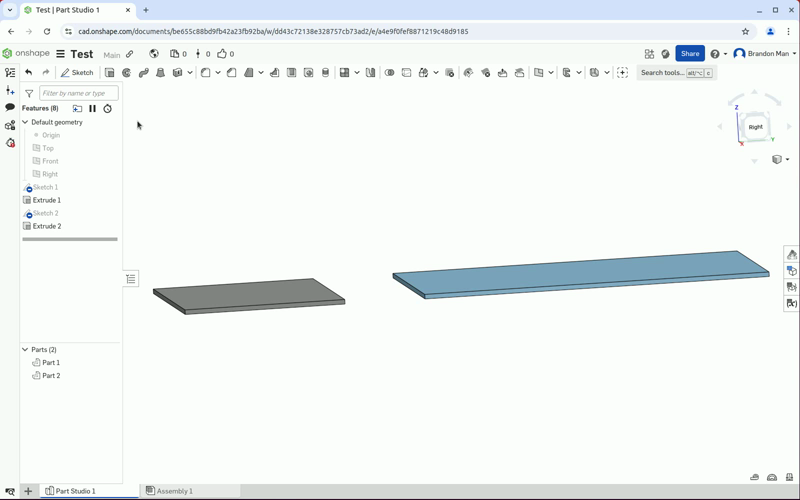
key(right, 3)
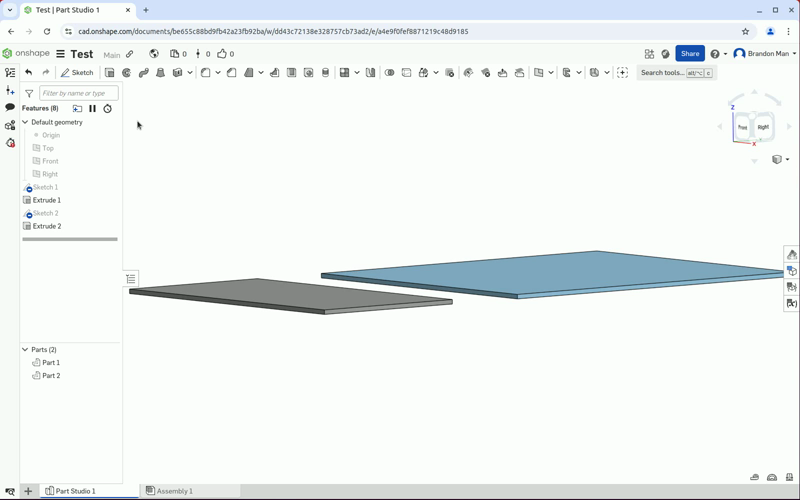
key(down, 3)
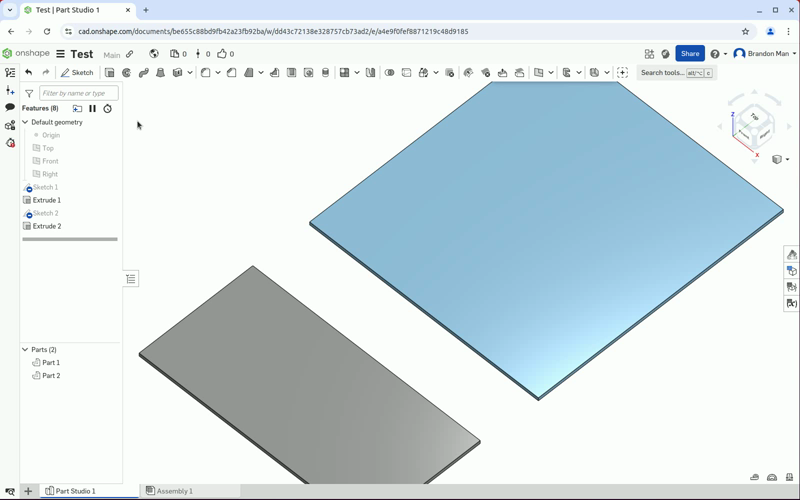
mouse_move(73, 189)
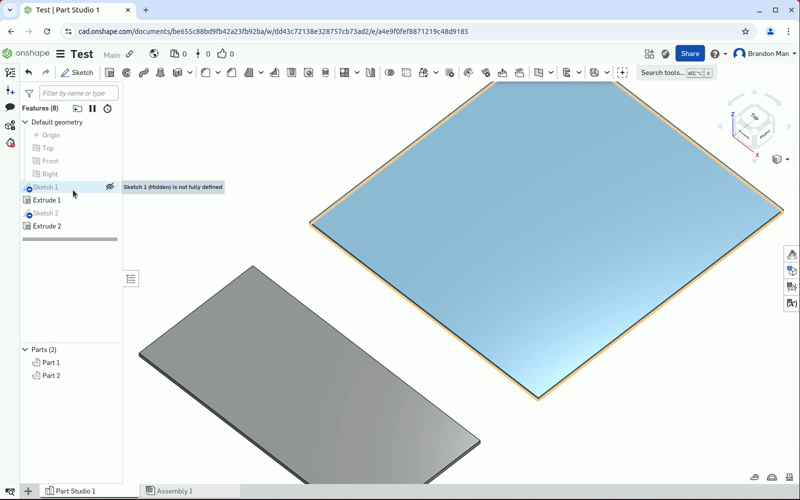
click(73, 189)